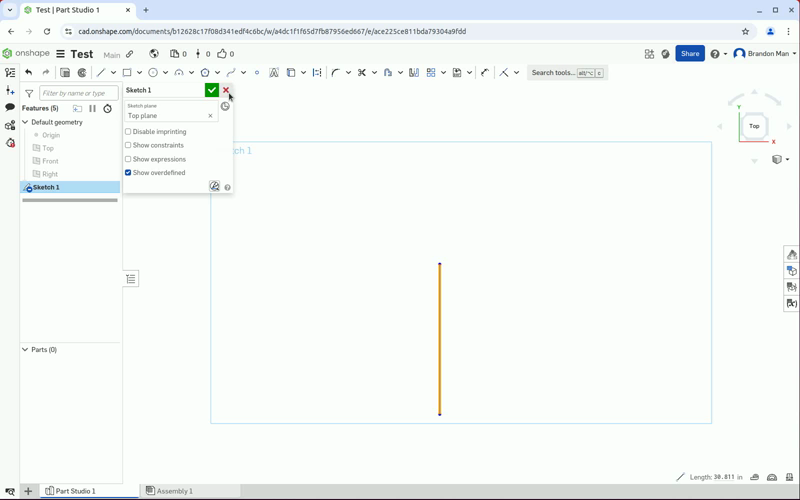
key(shift+h)
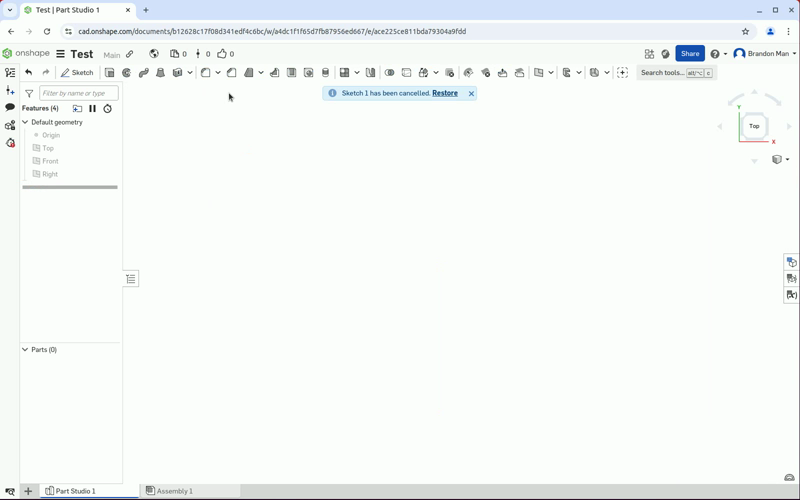
mouse_move(73, 352)
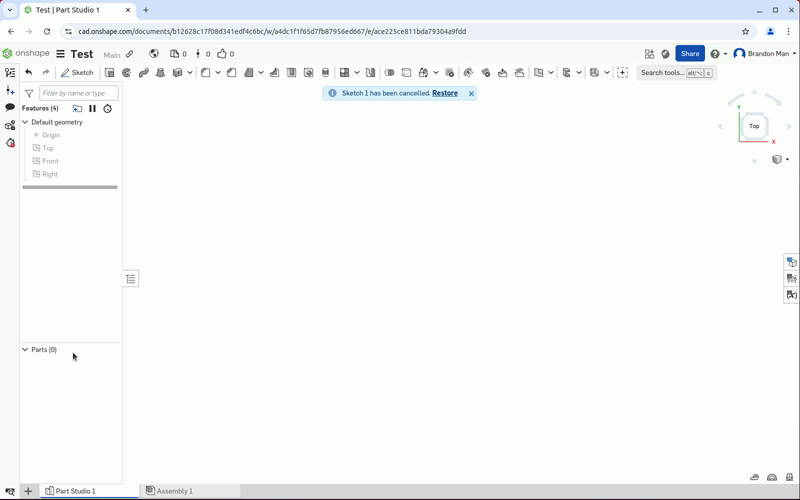
key(y)
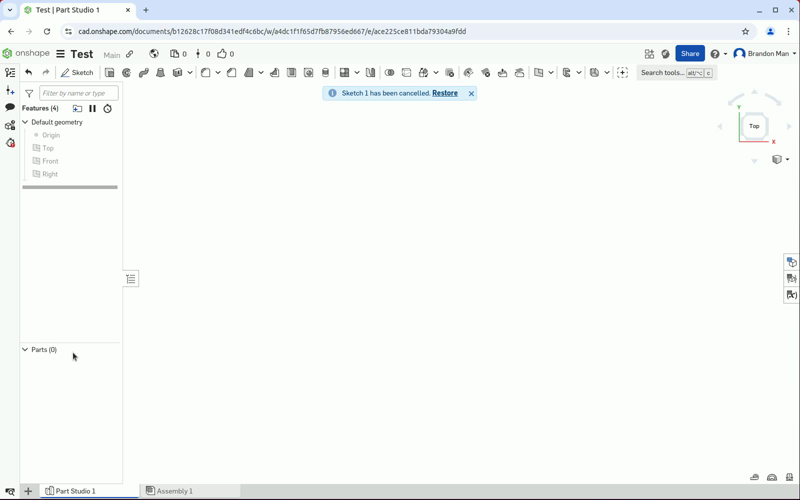
key(shift+p)
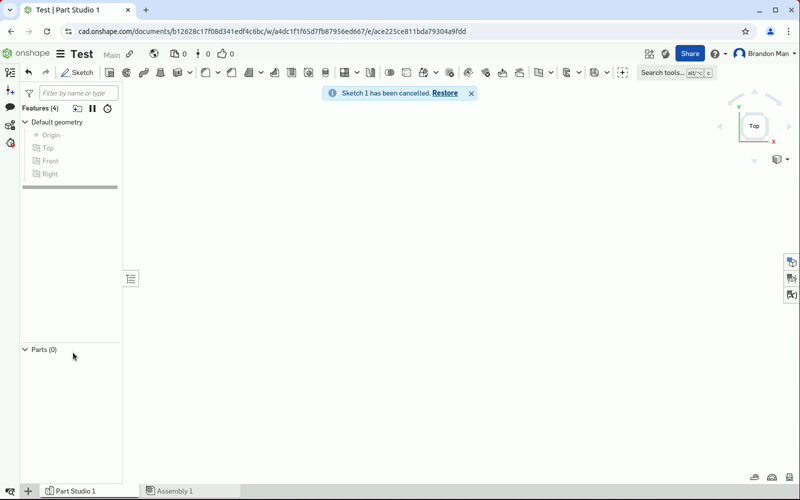
key(space)
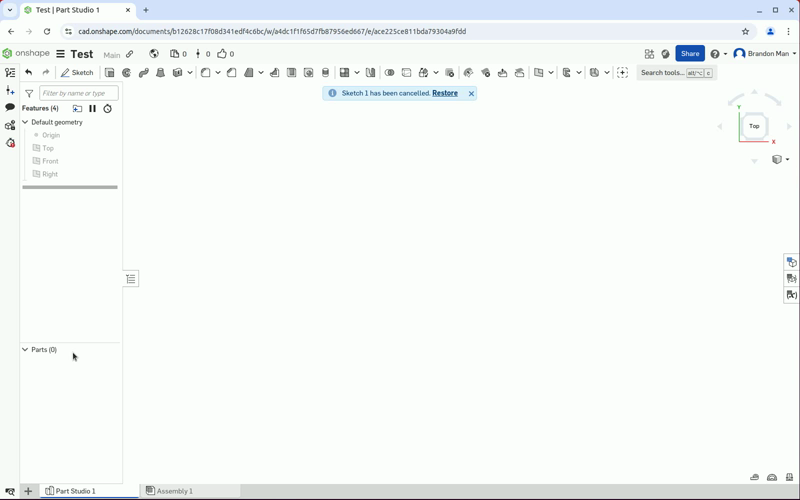
key_down(shift)
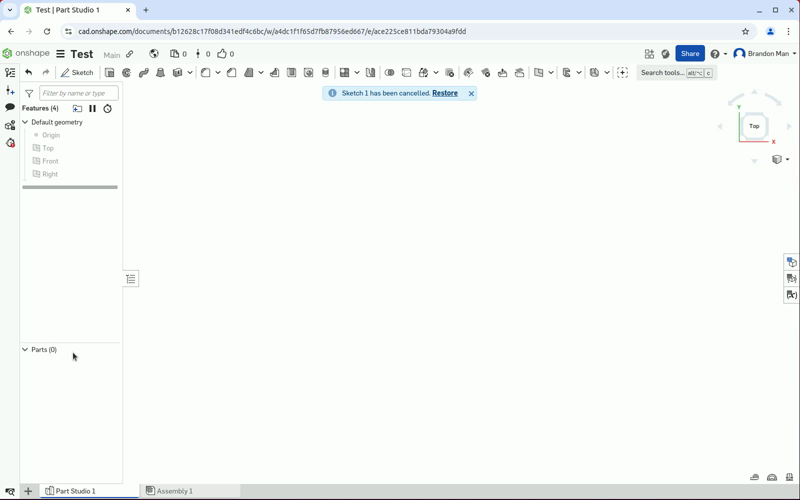
key(up)
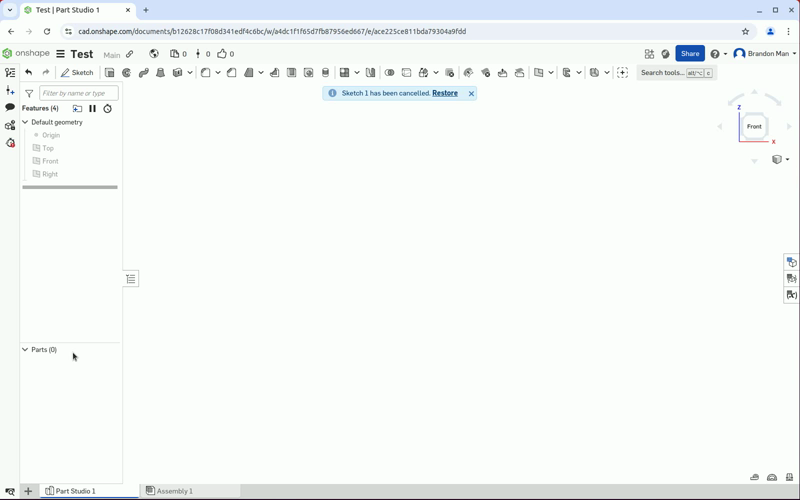
key_up(shift)
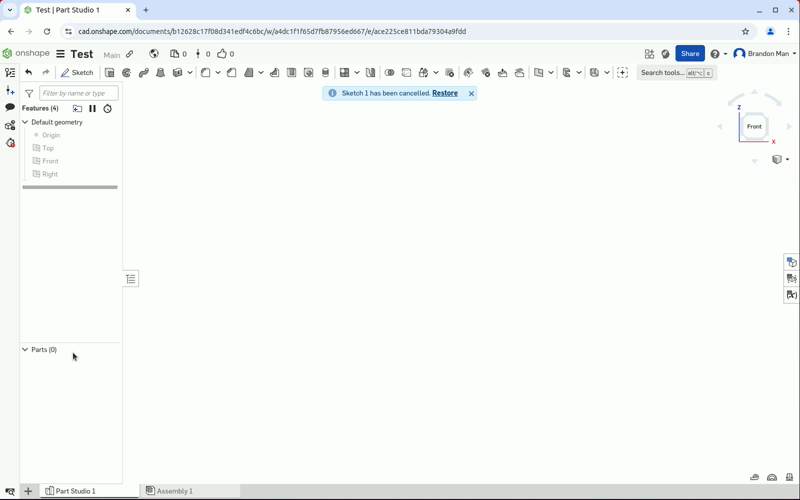
mouse_move(73, 352)
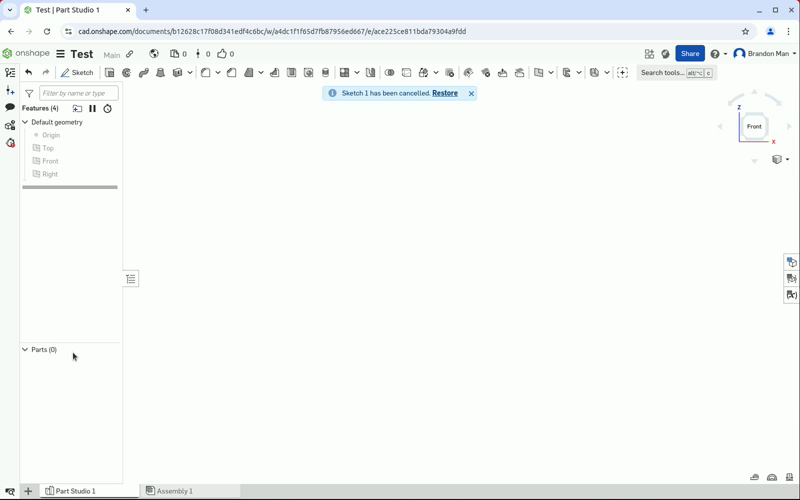
key(shift+y)
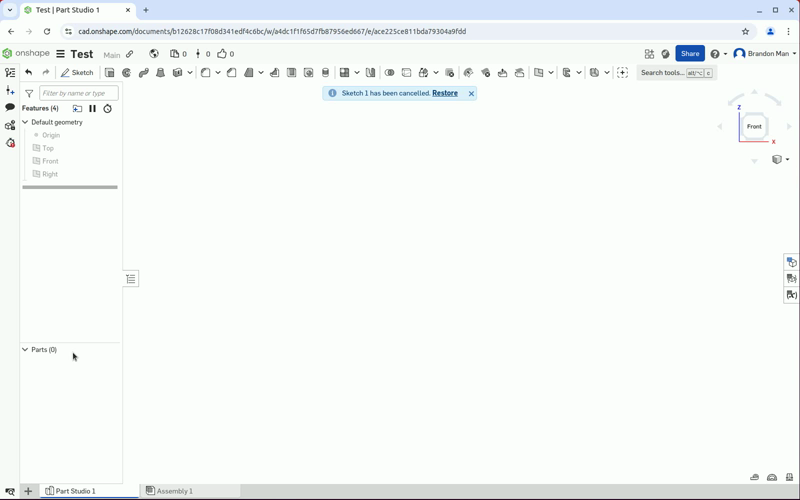
key(shift+s)
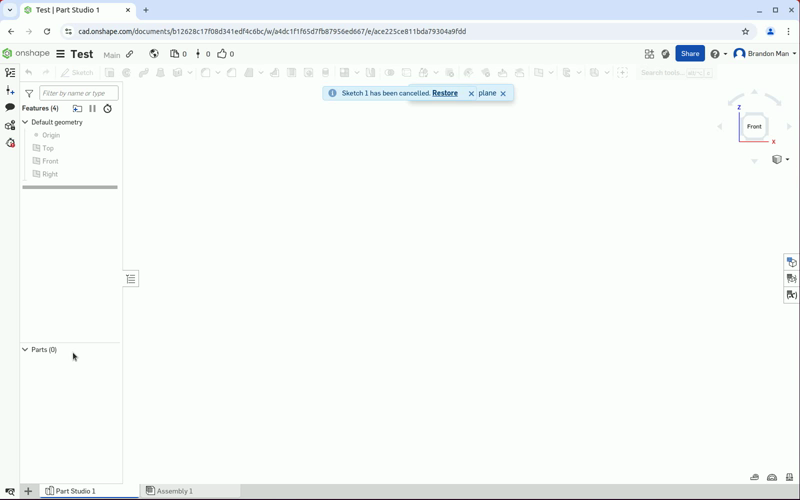
mouse_move(73, 163)
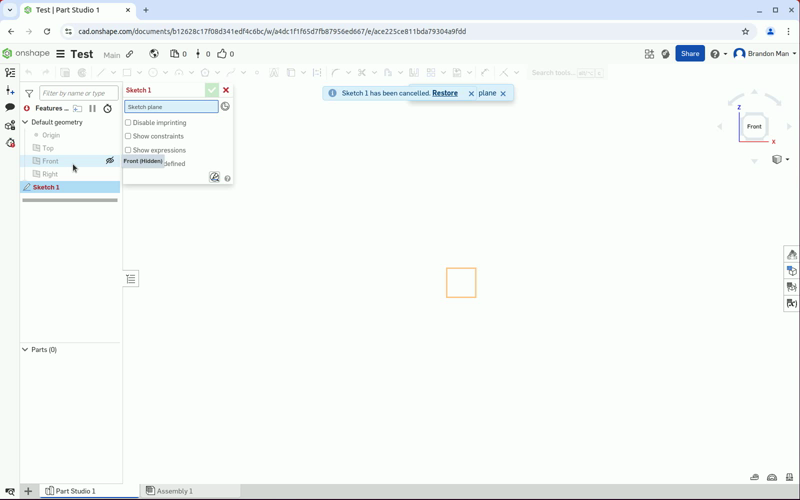
click(73, 163)
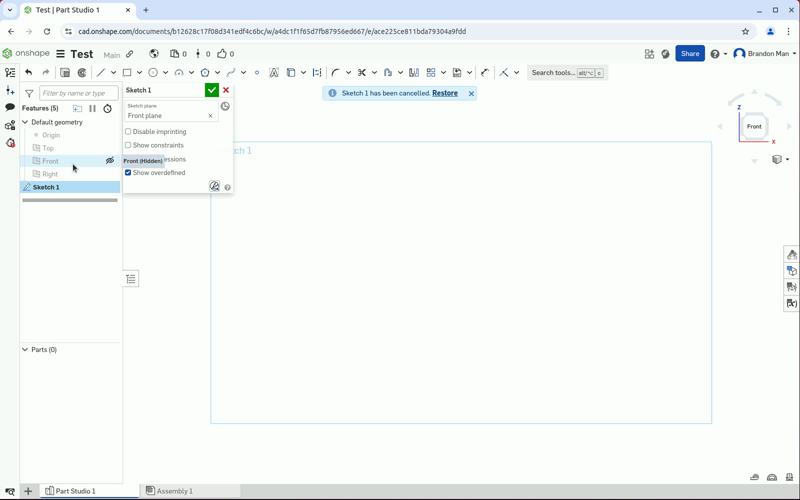
mouse_move(73, 352)
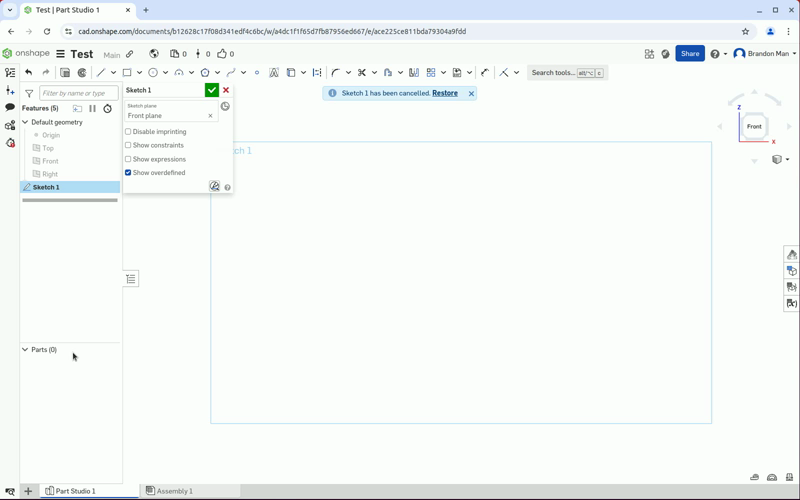
key(y)
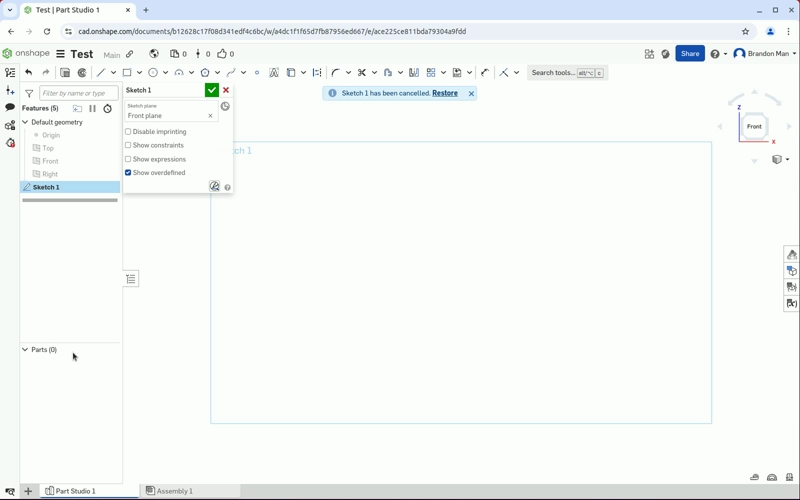
key(l)
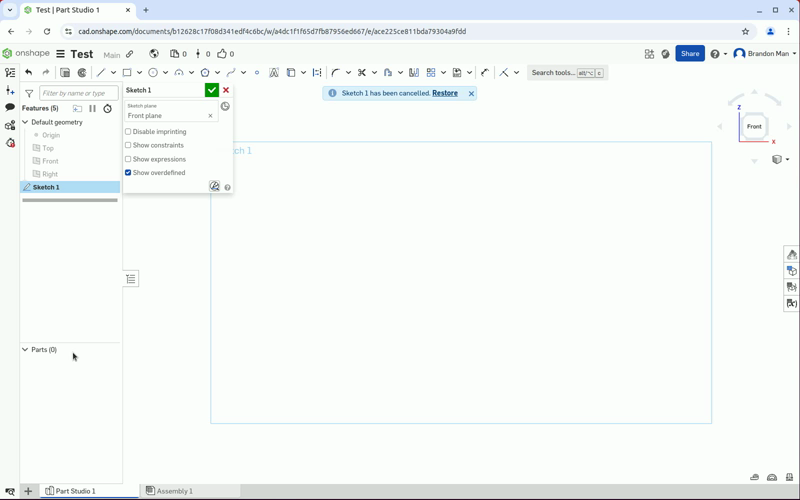
key_down(shift)
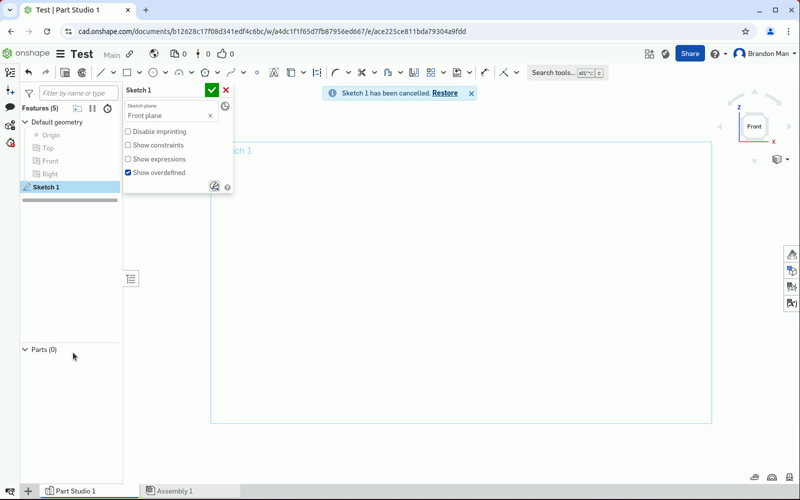
mouse_move(409, 343)
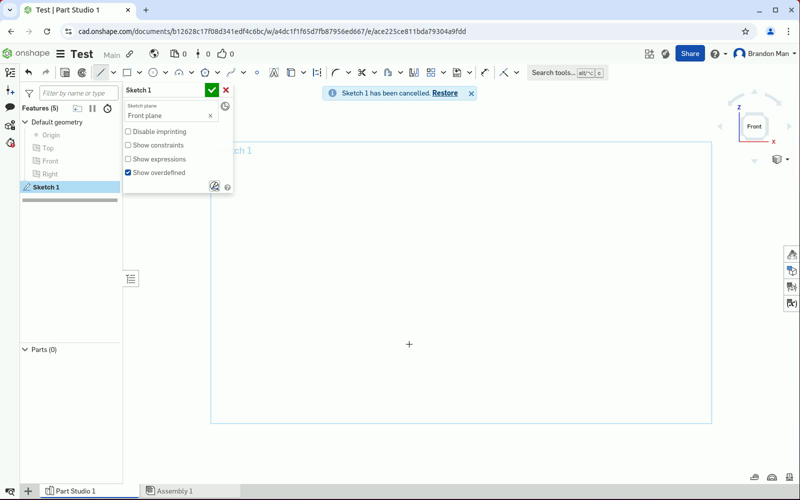
click(409, 343)
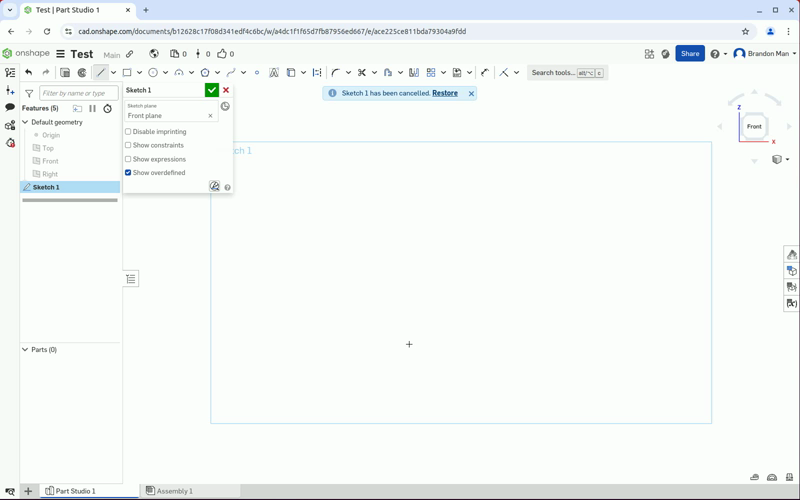
key_up(shift)
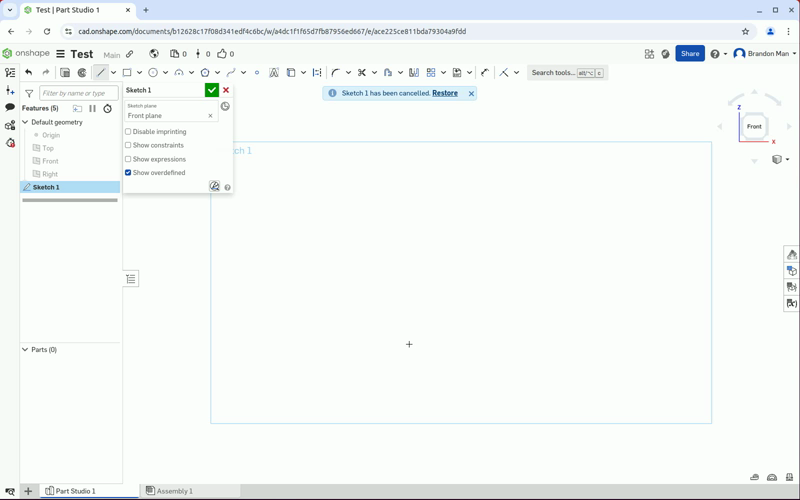
key_down(shift)
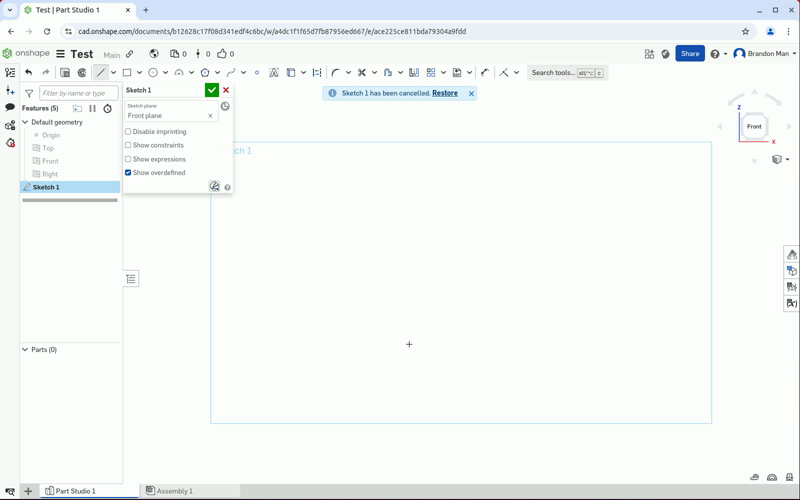
mouse_move(512, 343)
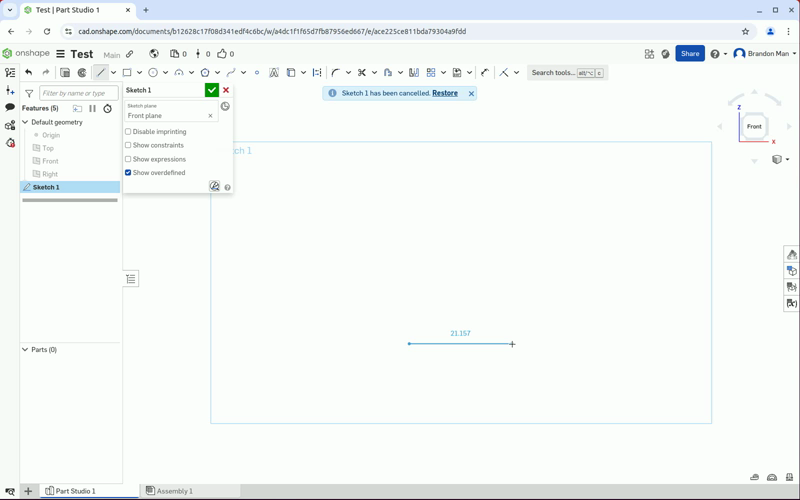
click(512, 343)
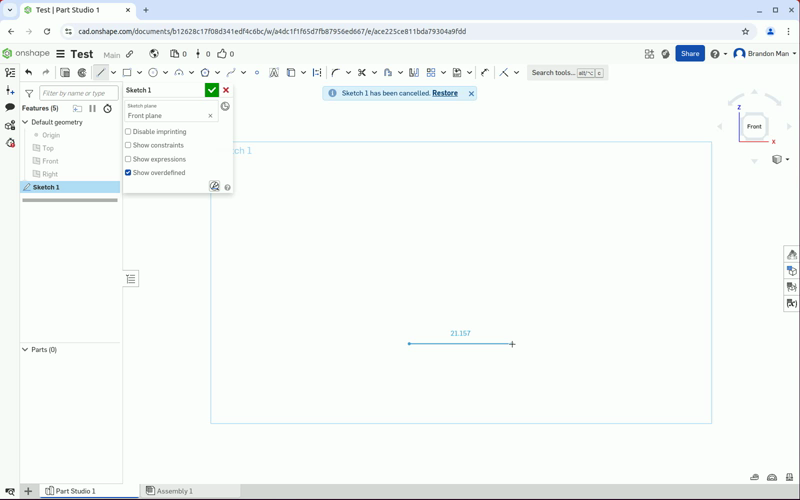
key_up(shift)
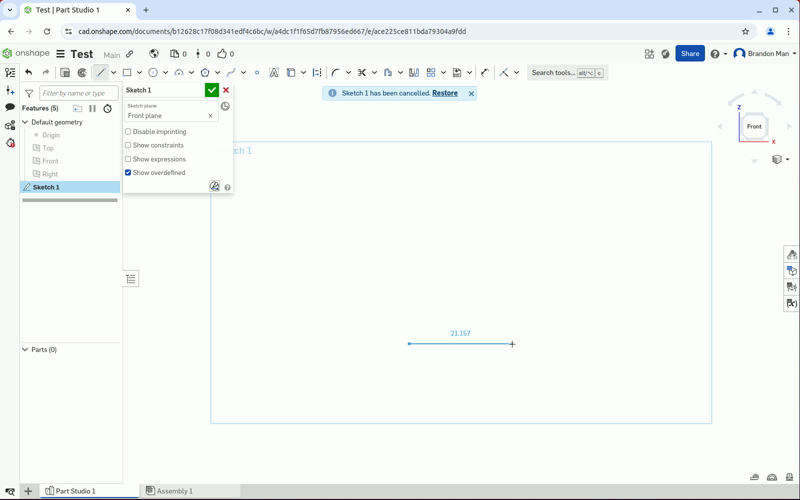
key_down(shift)
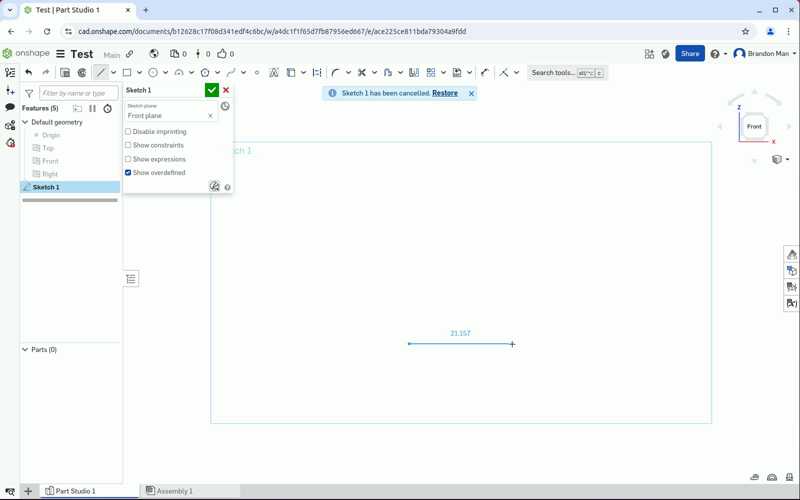
mouse_move(512, 223)
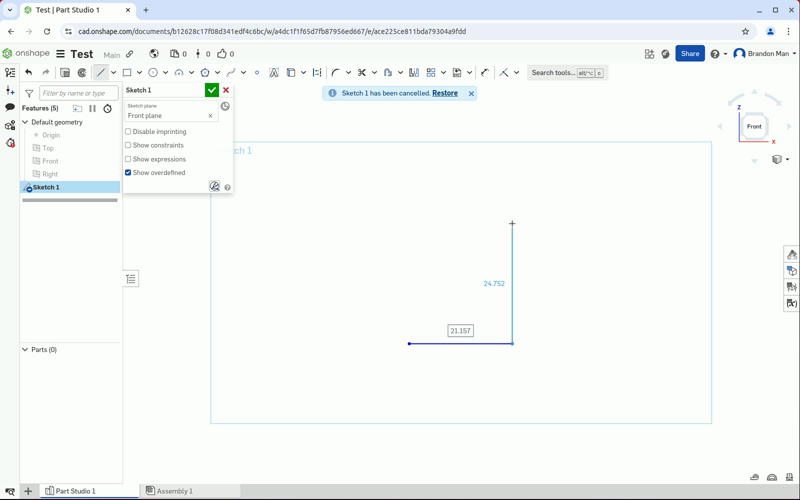
click(512, 223)
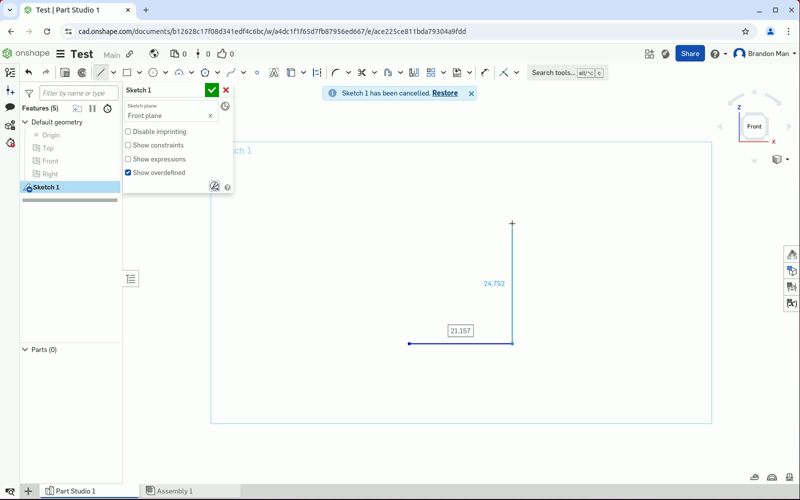
key_up(shift)
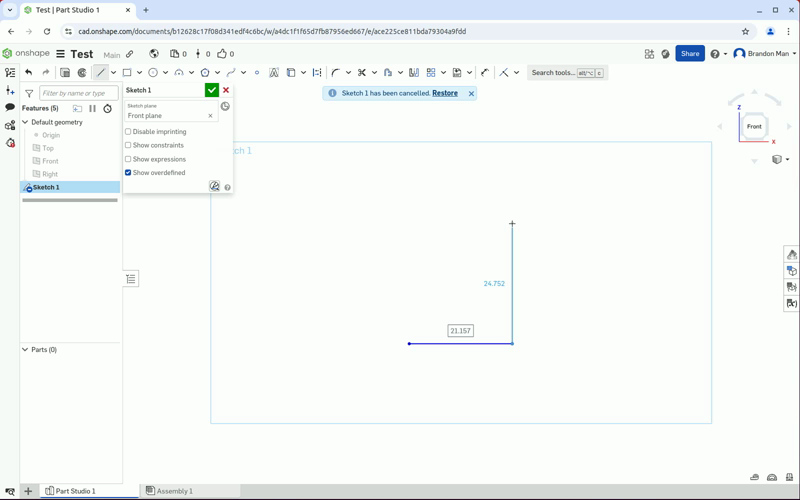
key_down(shift)
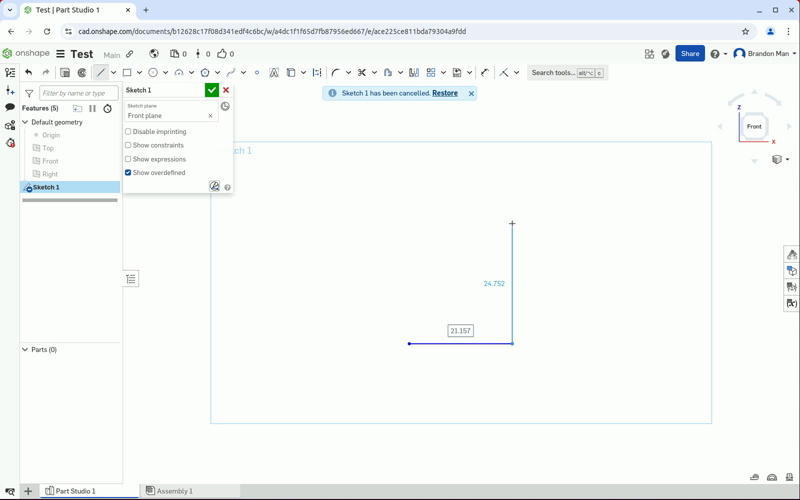
mouse_move(542, 223)
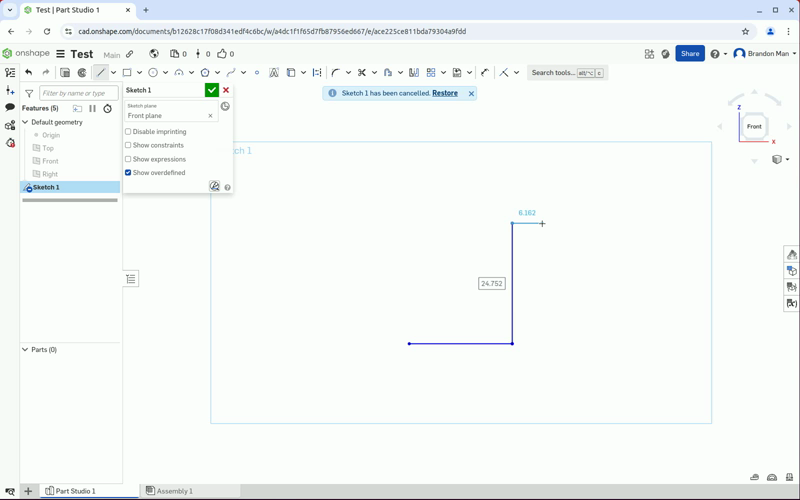
mouse_move(492, 223)
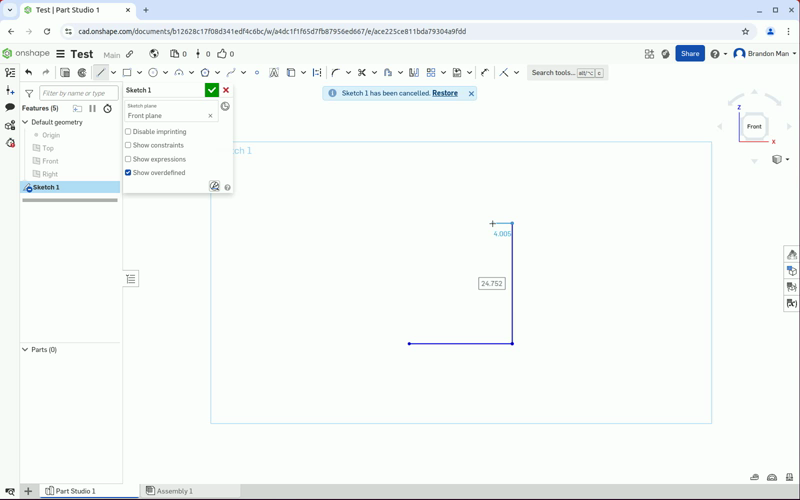
click(492, 223)
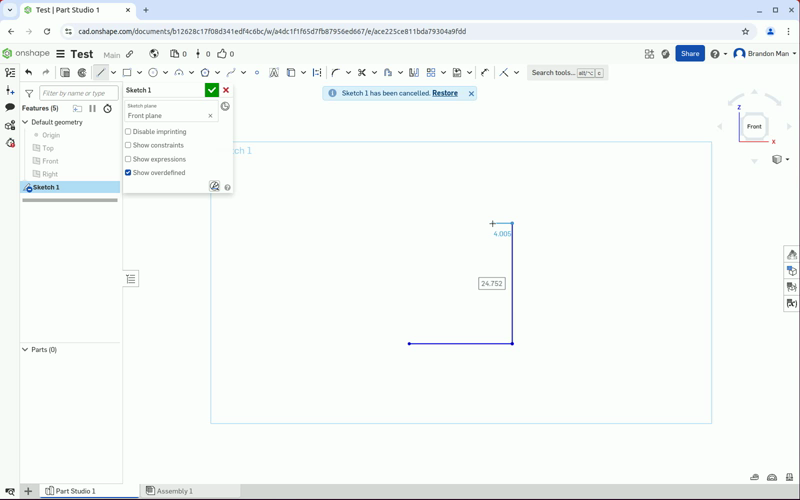
key_up(shift)
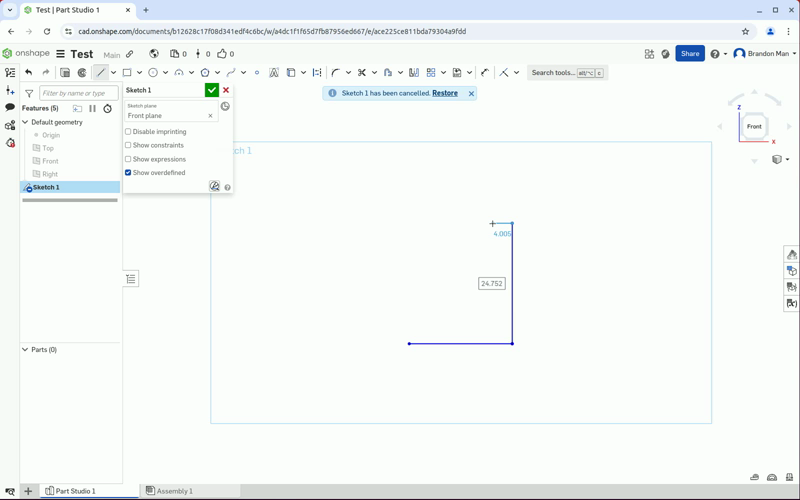
key(esc)
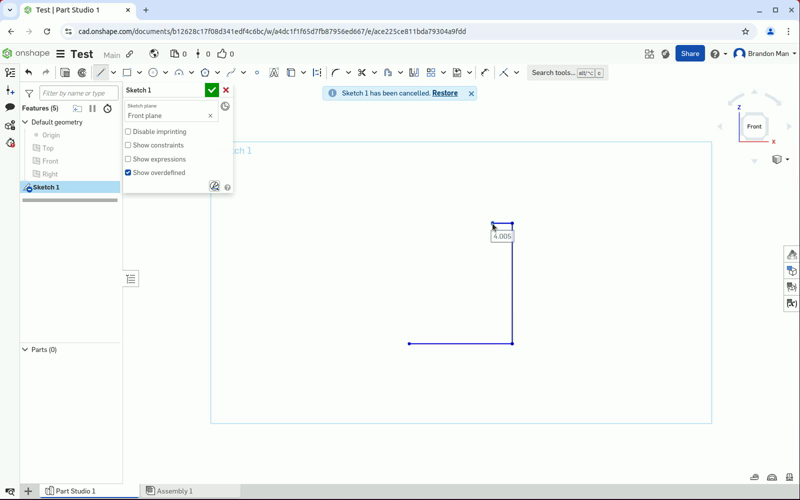
key(a)
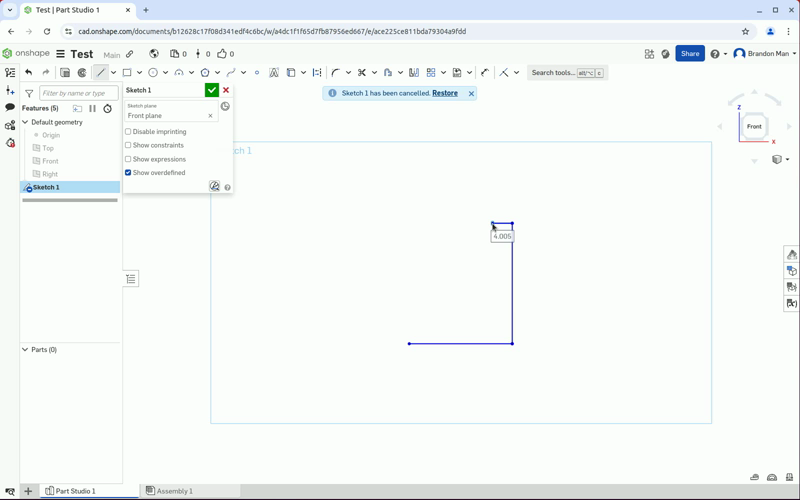
mouse_move(492, 223)
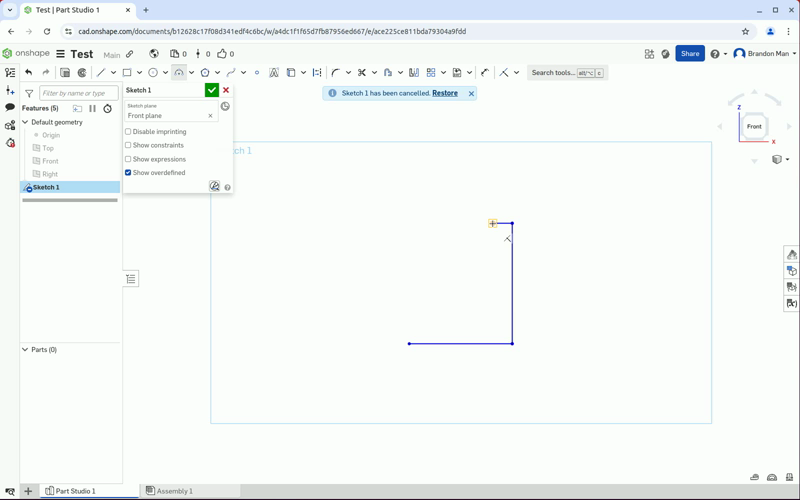
click(492, 223)
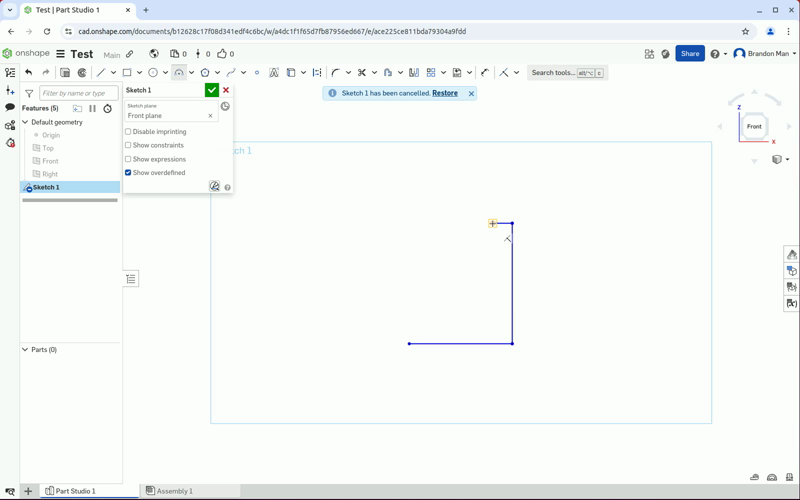
key_down(shift)
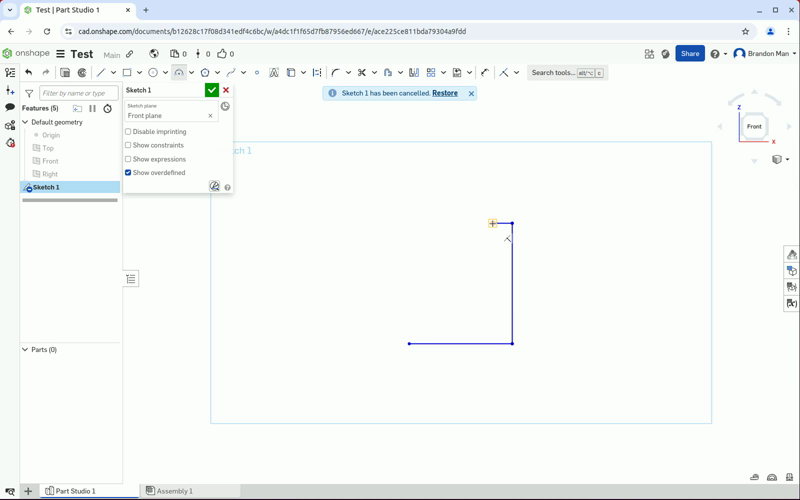
mouse_move(429, 223)
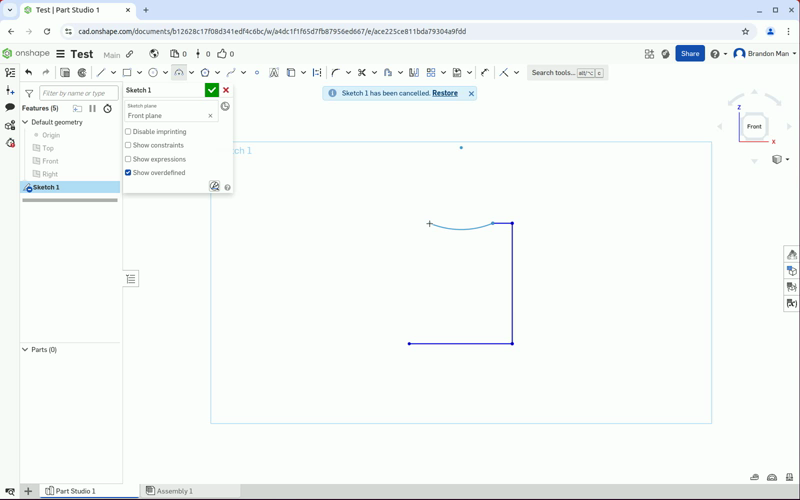
click(429, 223)
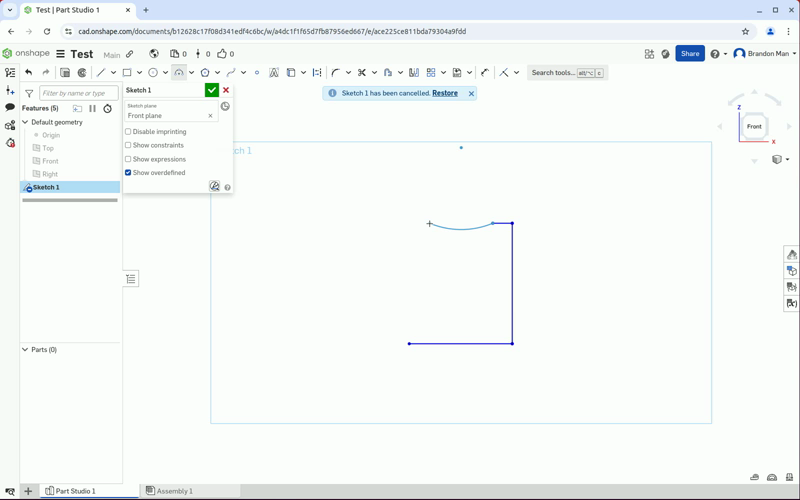
mouse_move(461, 255)
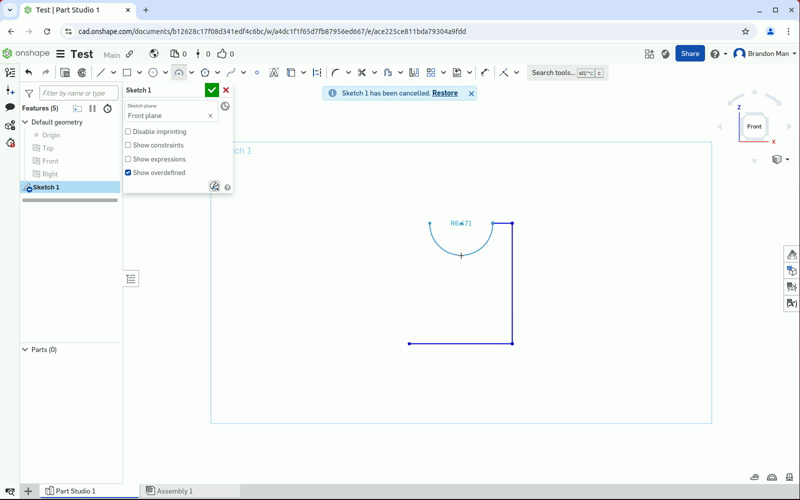
click(461, 255)
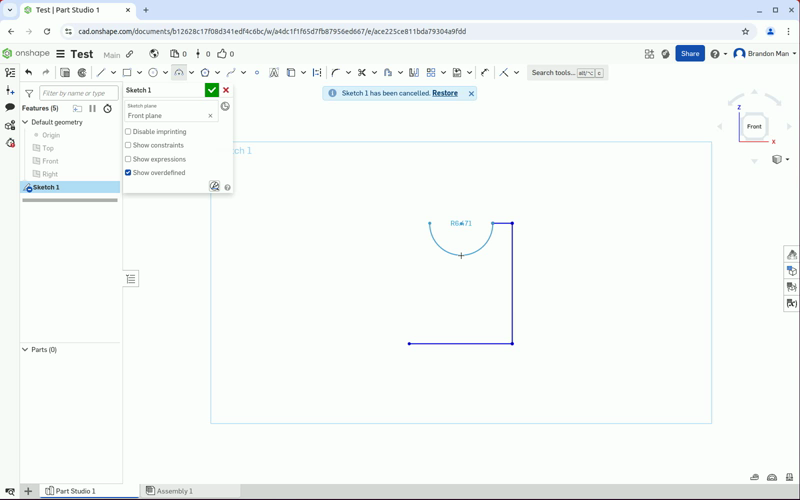
key_up(shift)
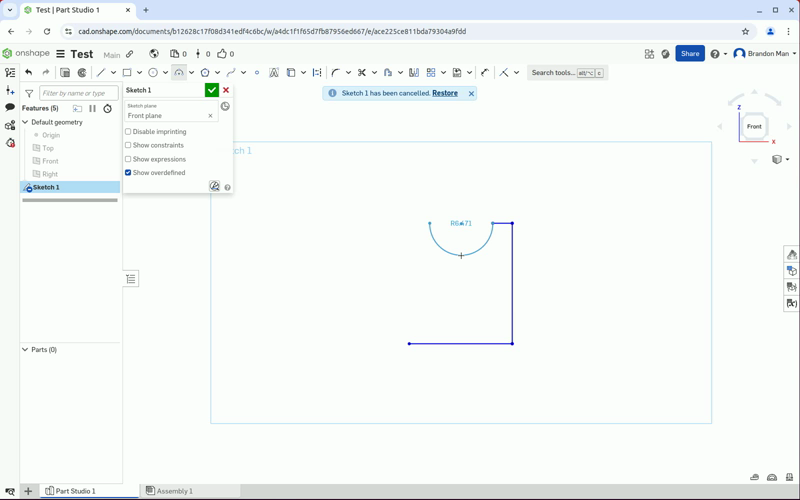
key(esc)
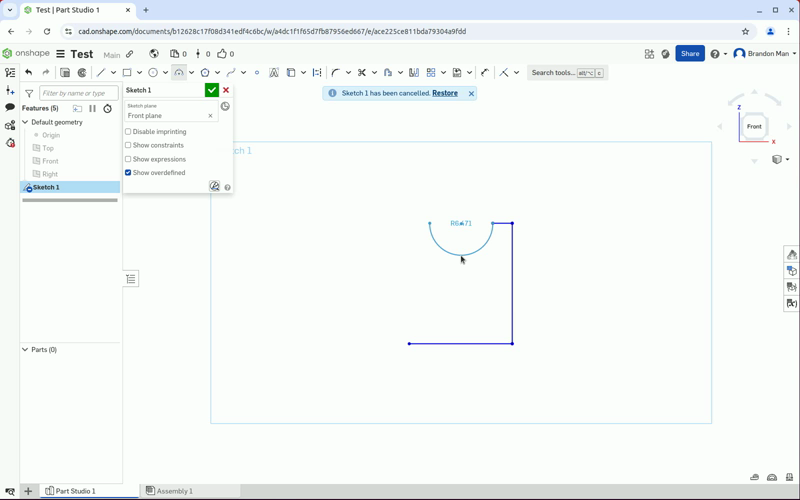
key(l)
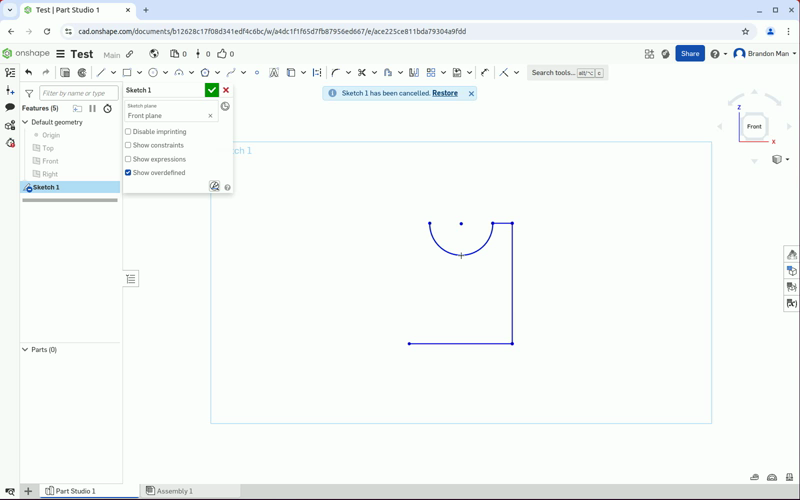
mouse_move(429, 223)
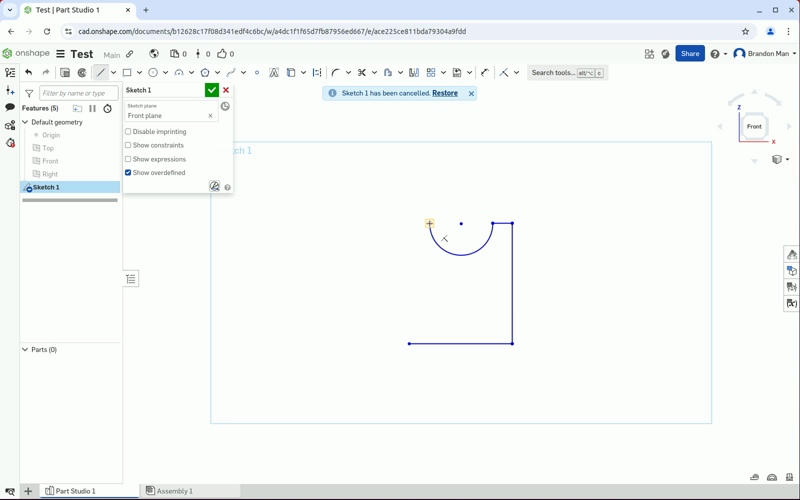
click(429, 223)
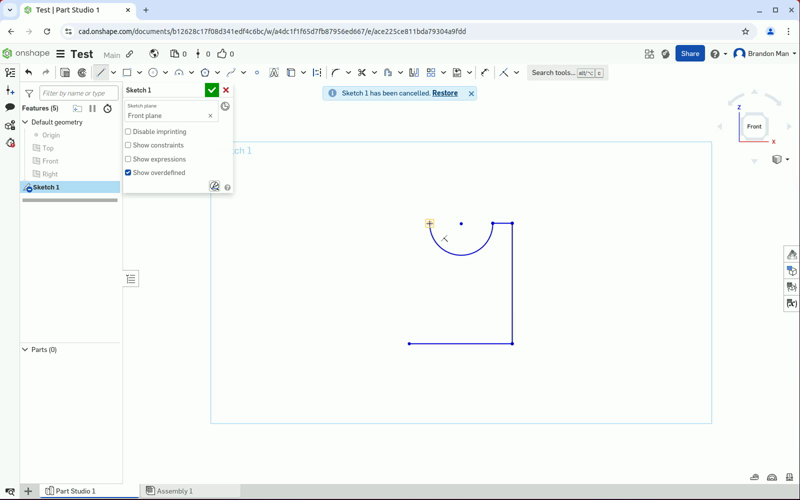
key_down(shift)
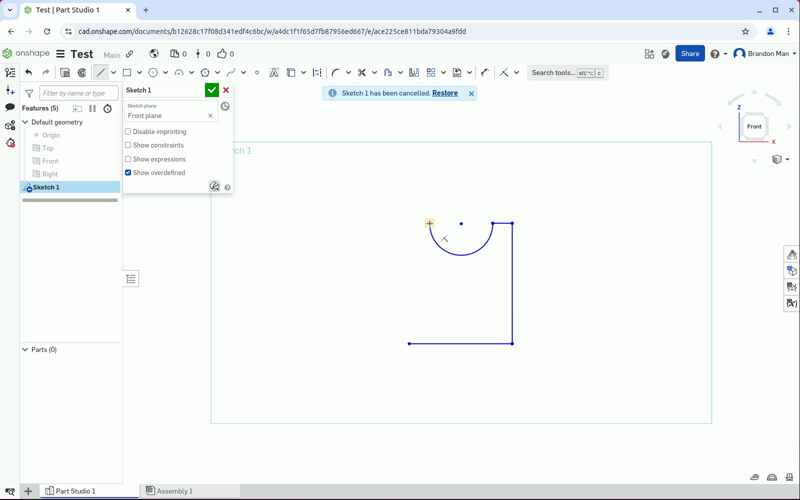
mouse_move(459, 223)
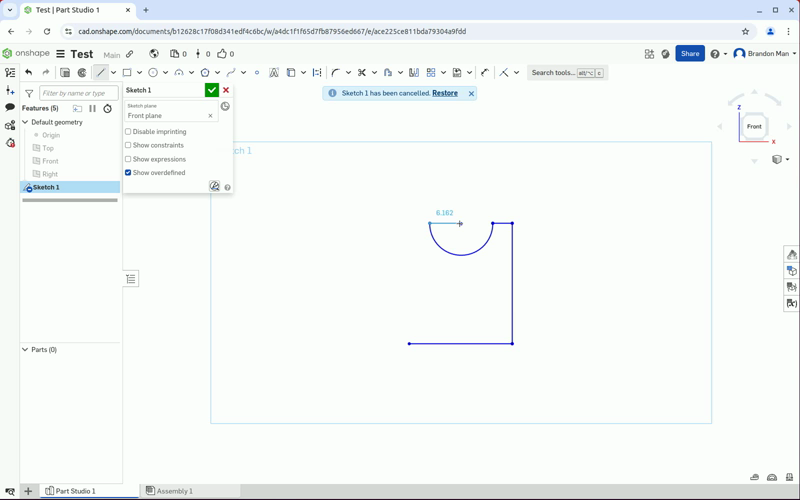
mouse_move(409, 223)
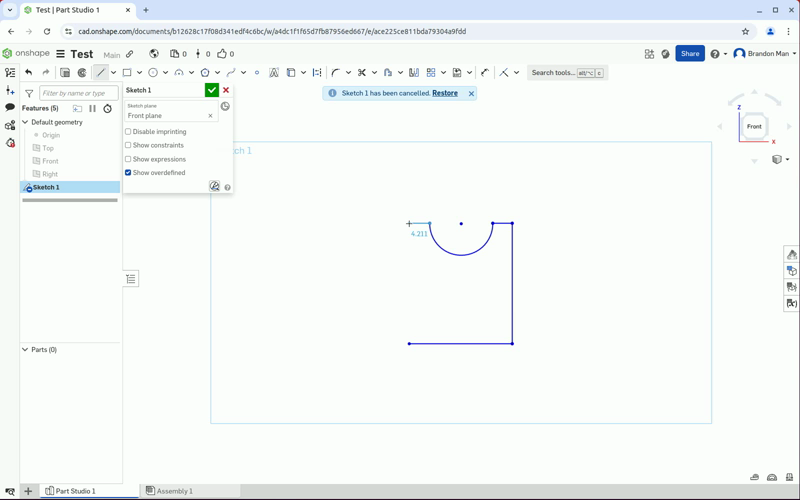
click(409, 223)
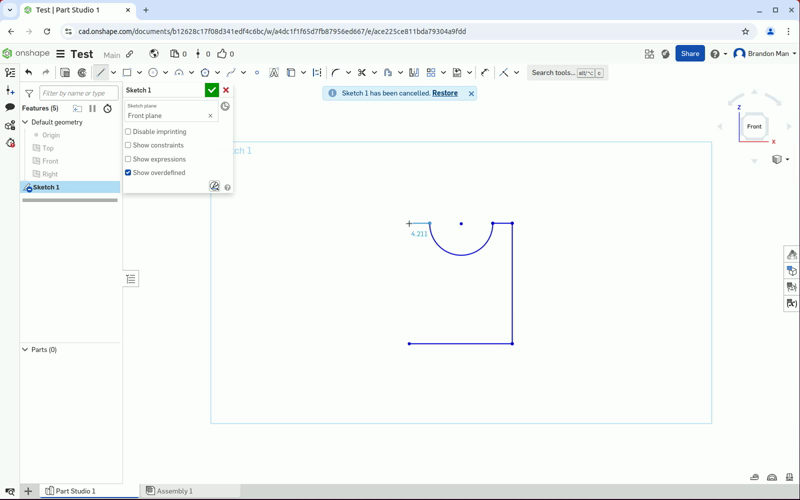
key_up(shift)
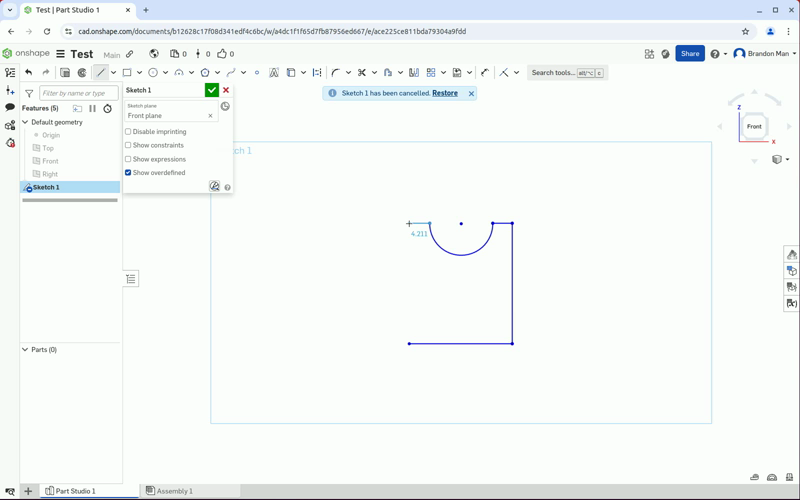
key_down(shift)
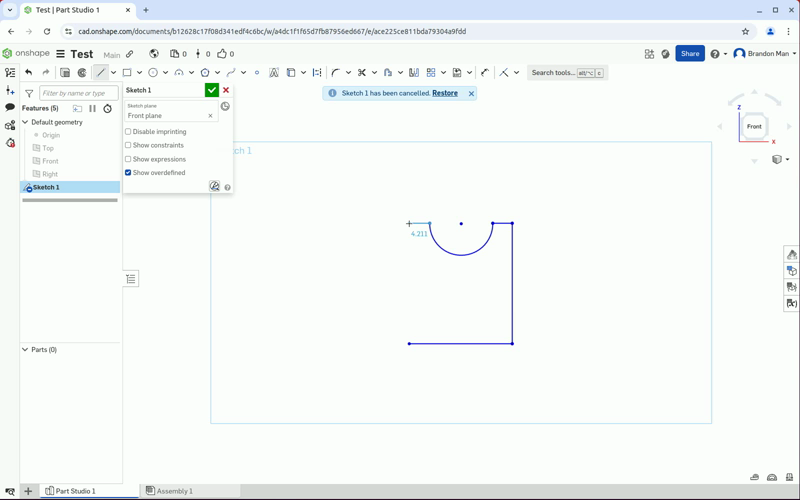
mouse_move(409, 343)
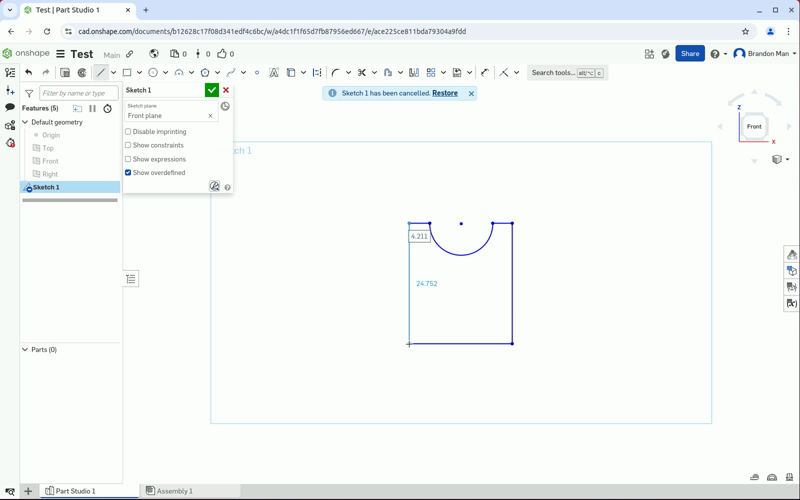
key_up(shift)
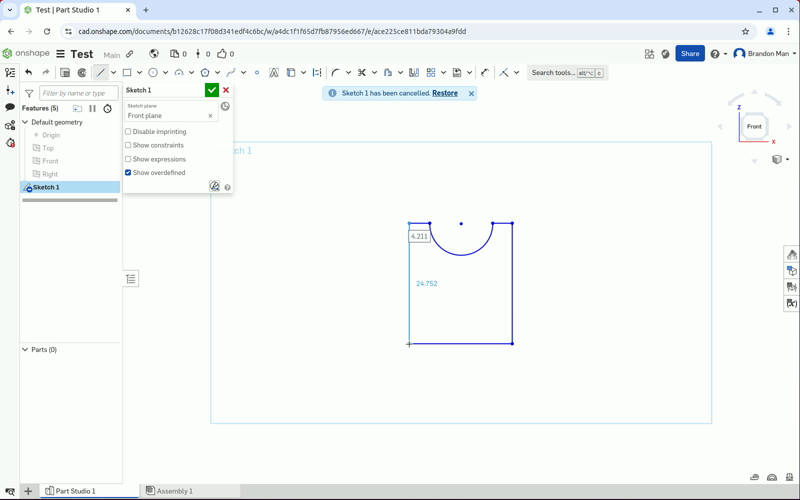
click(409, 343)
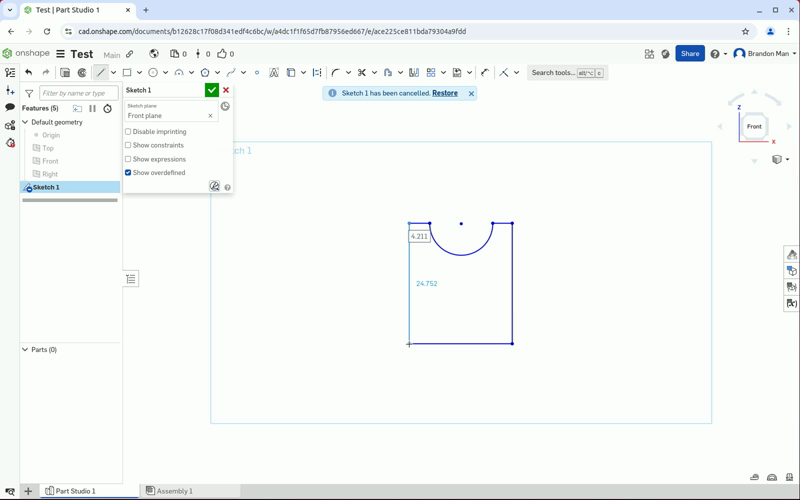
key(esc)
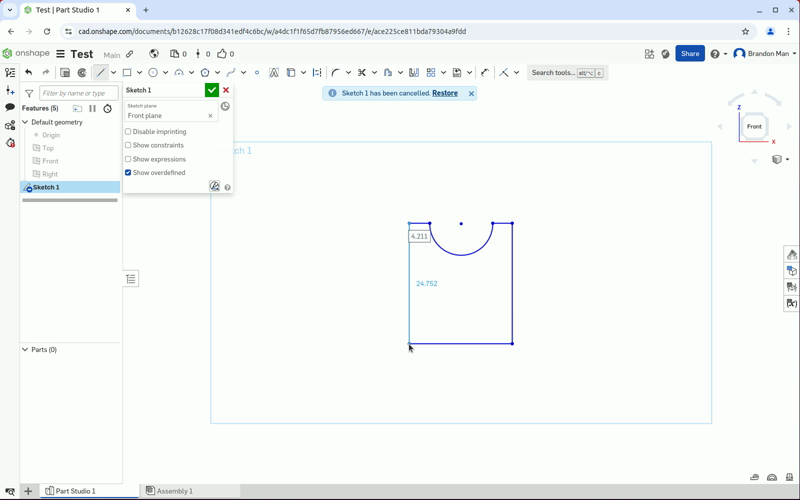
mouse_move(481, 292)
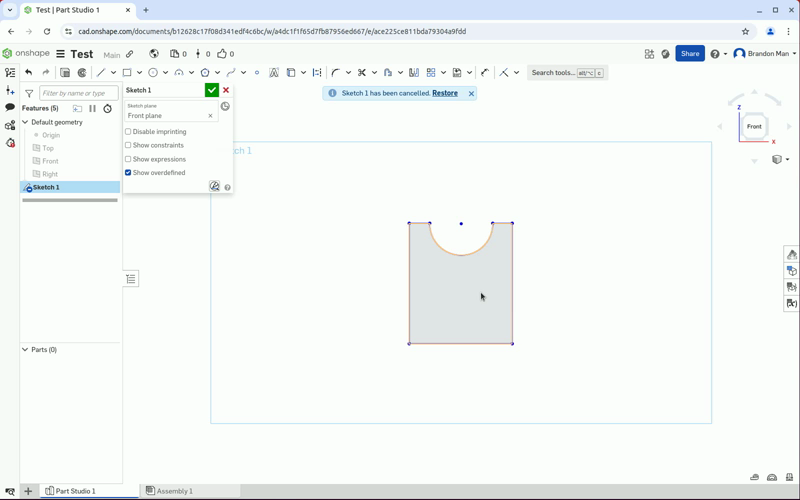
scroll(6)
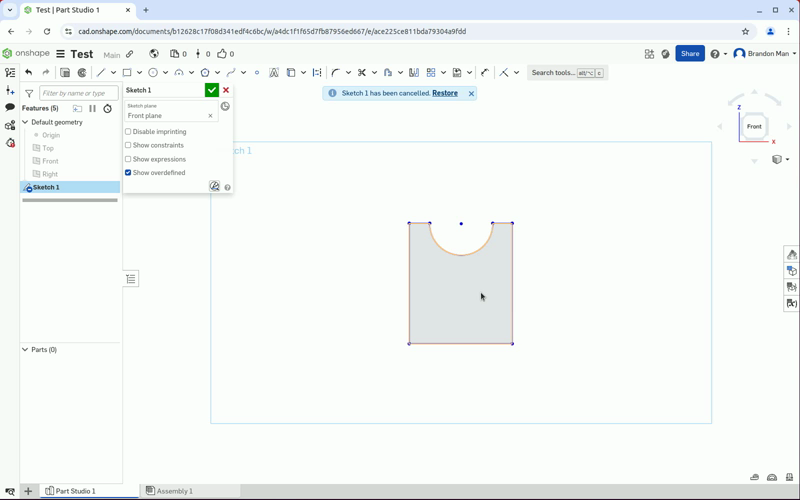
scroll(6)
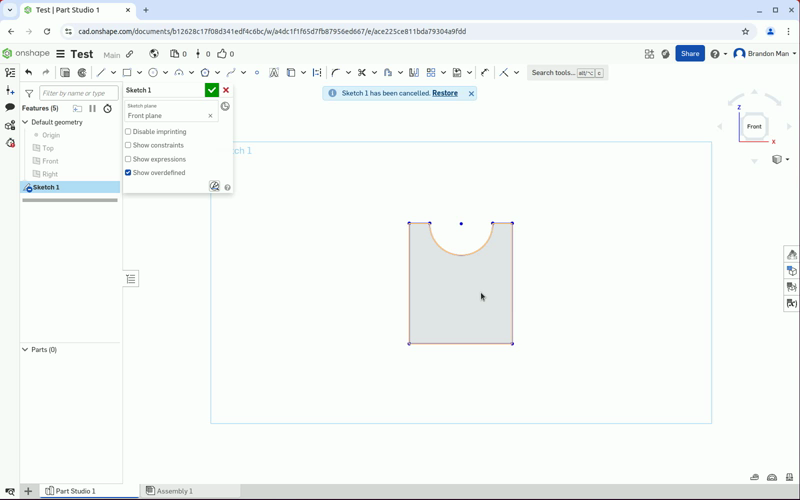
scroll(6)
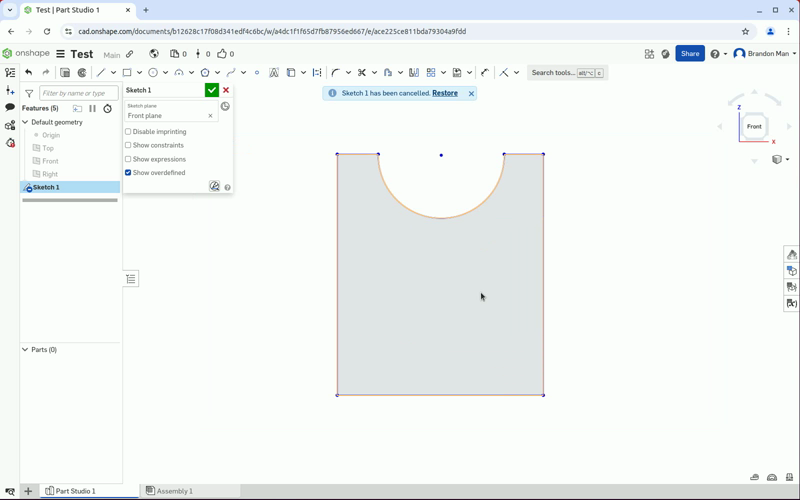
scroll(6)
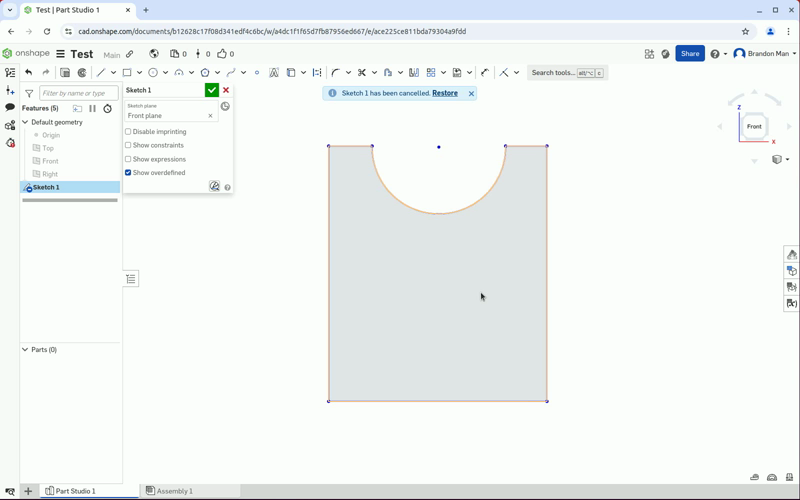
scroll(6)
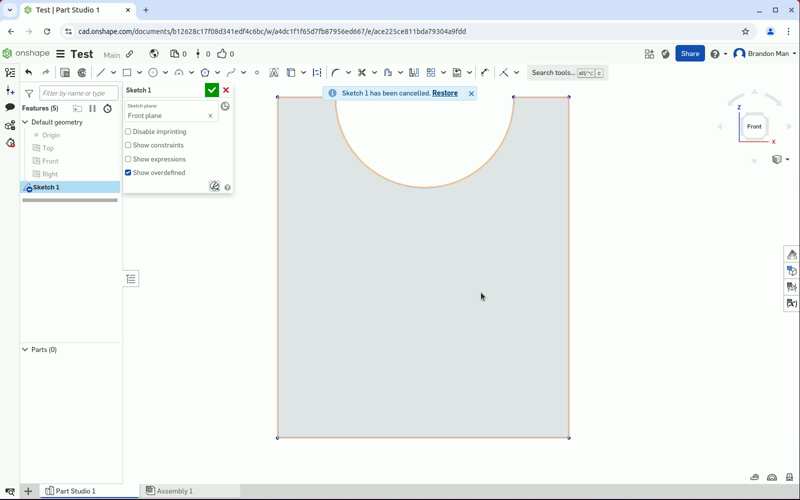
scroll(6)
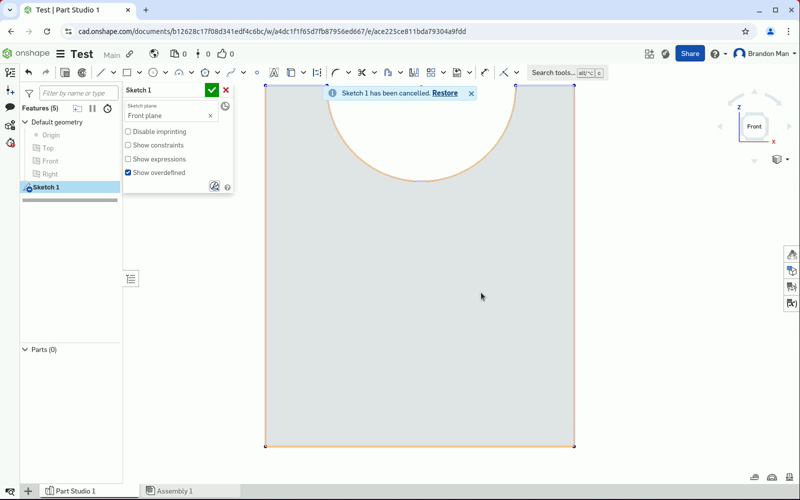
scroll(6)
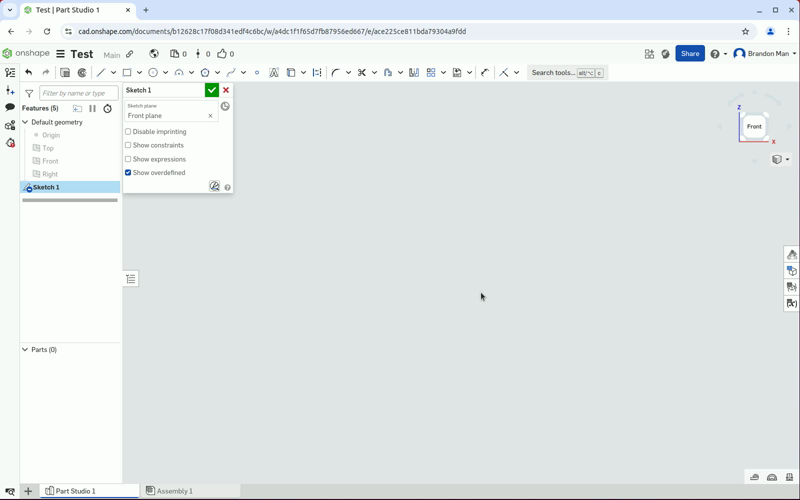
click(481, 292)
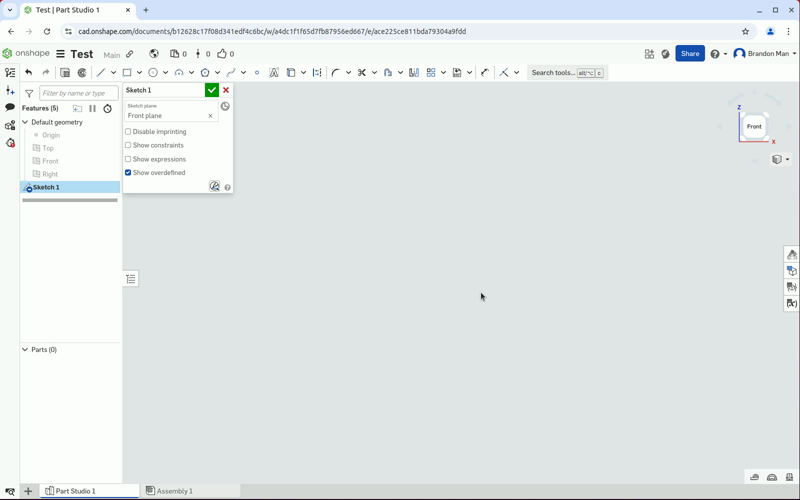
scroll(-6)
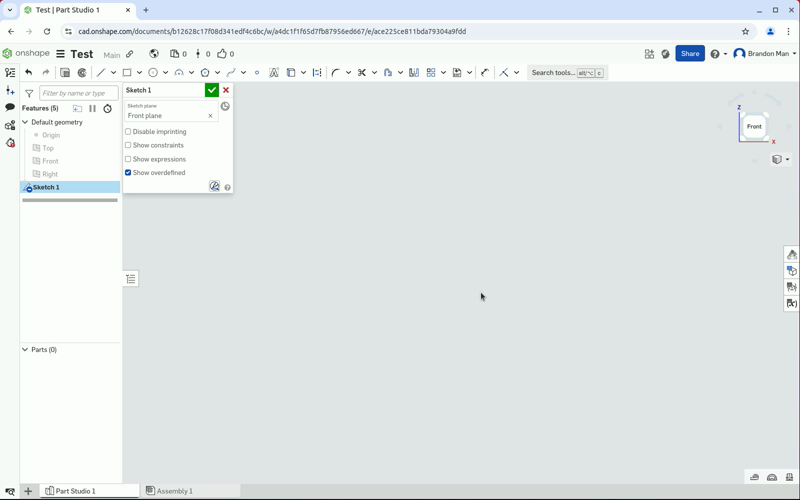
scroll(-6)
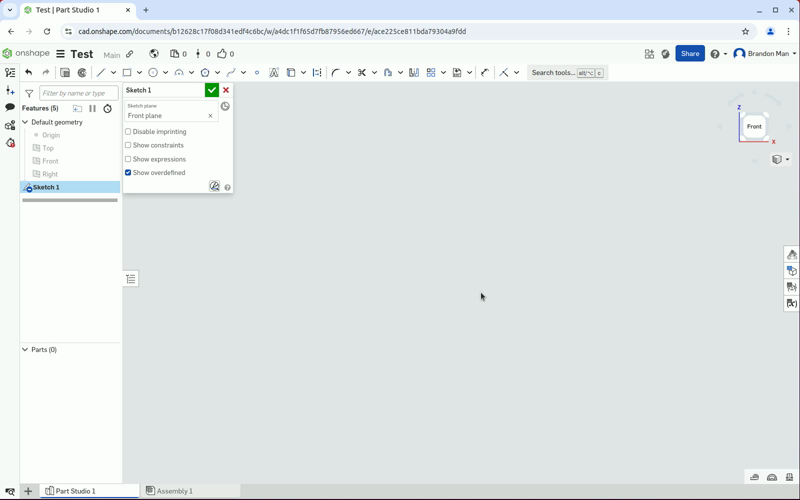
scroll(-6)
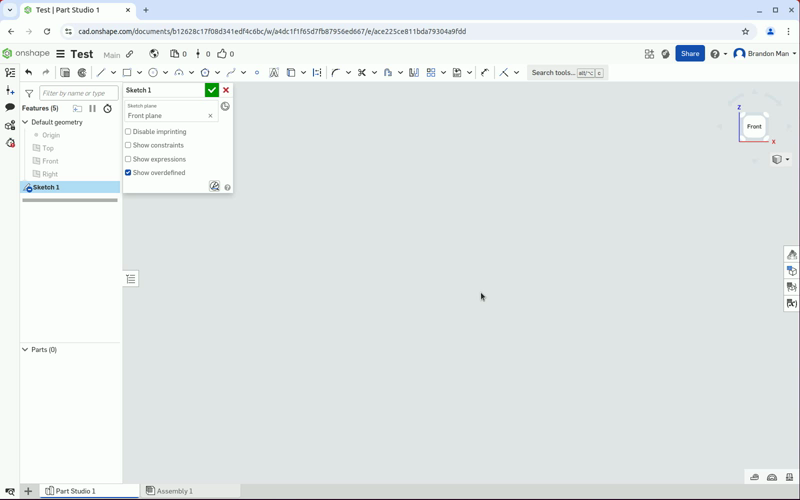
scroll(-6)
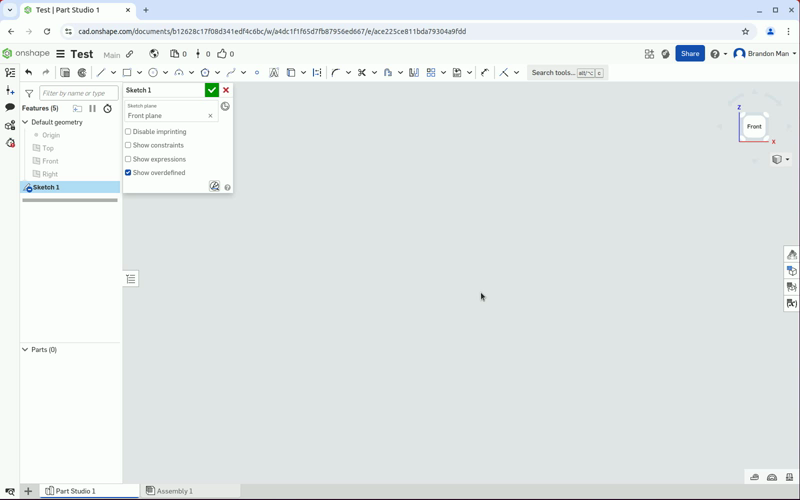
scroll(-6)
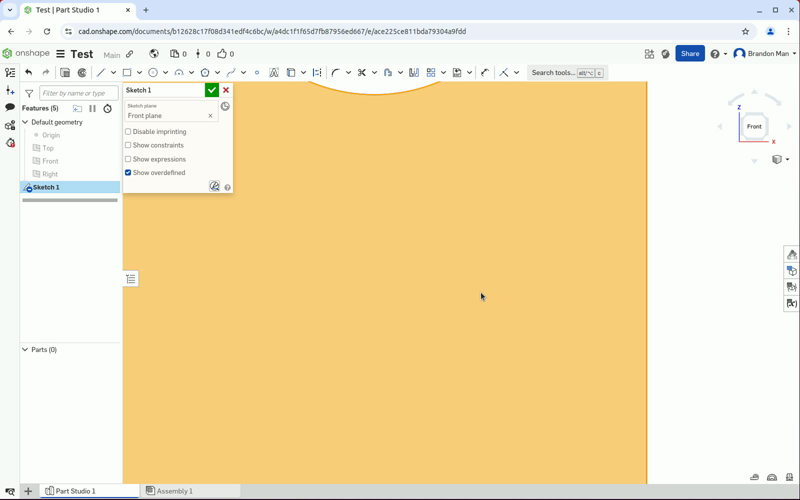
scroll(-6)
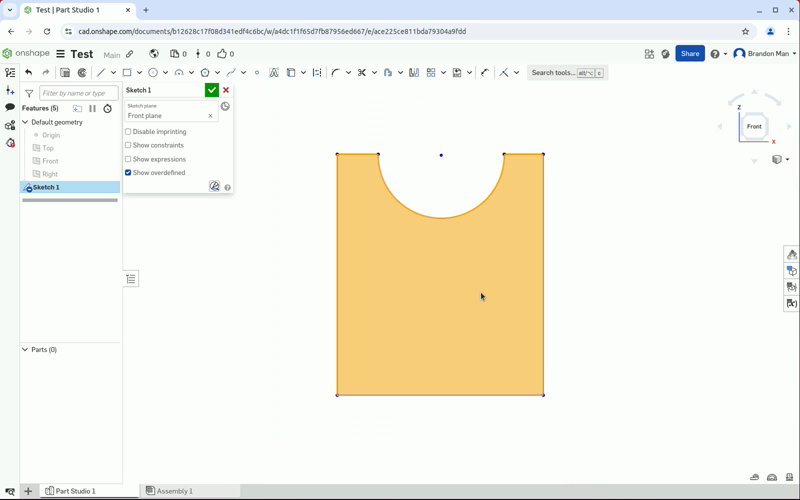
scroll(-6)
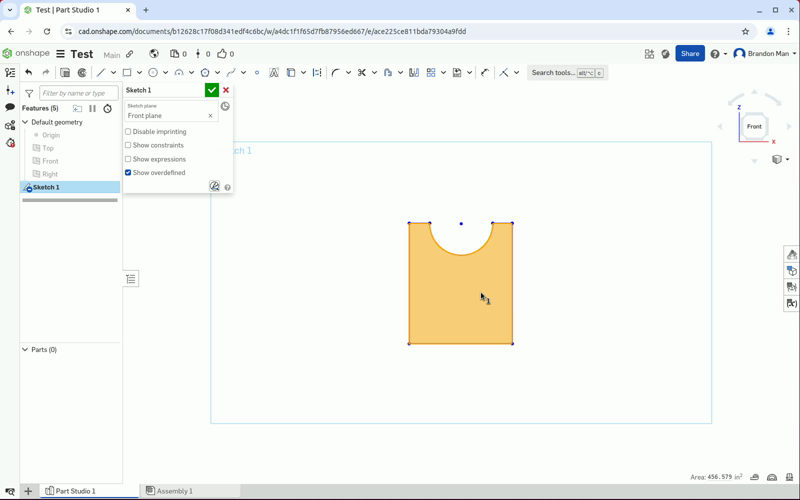
mouse_move(73, 352)
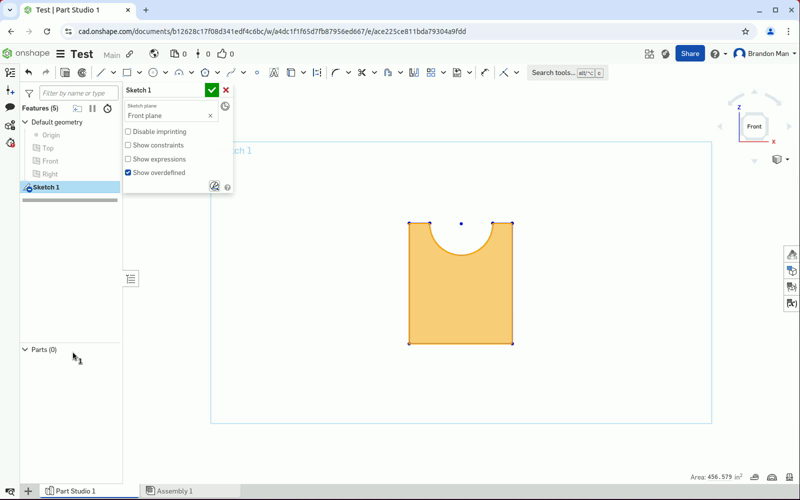
key(shift+y)
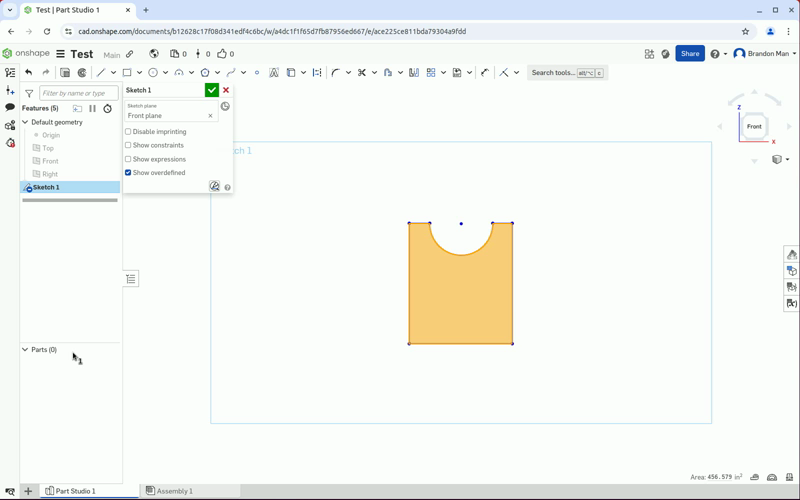
key(shift+e)
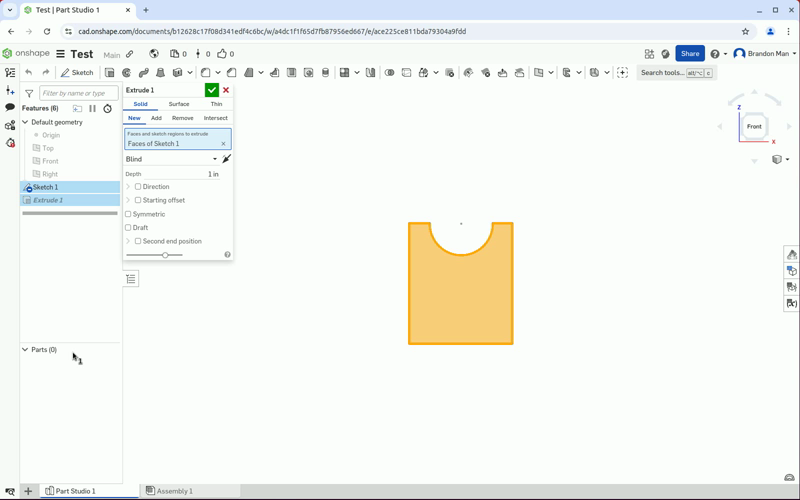
mouse_move(143, 106)
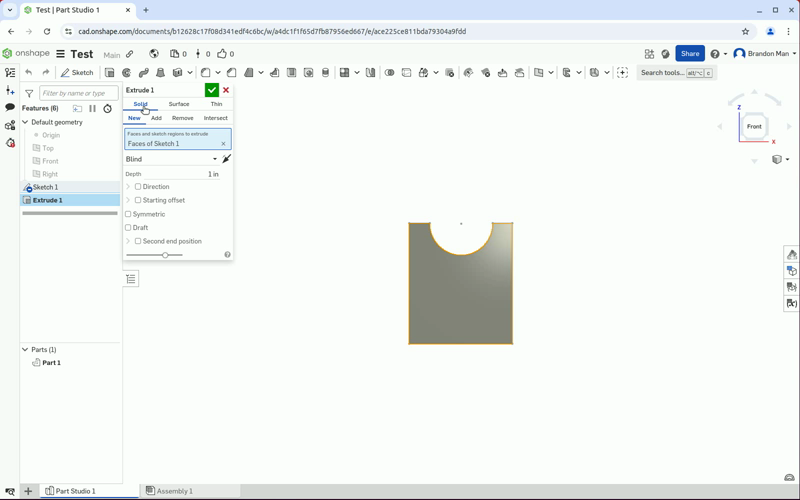
click(143, 106)
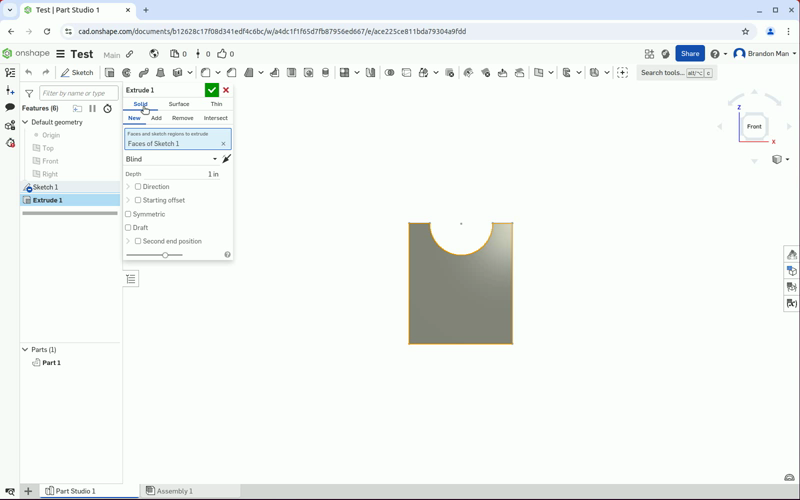
mouse_move(137, 120)
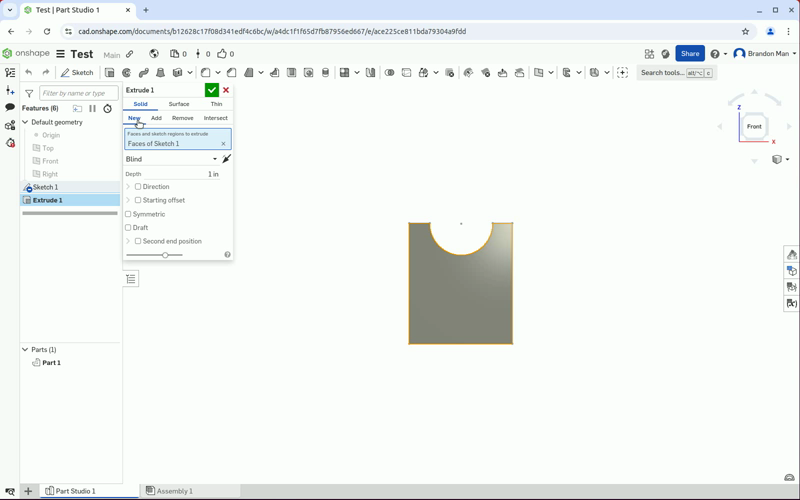
click(137, 120)
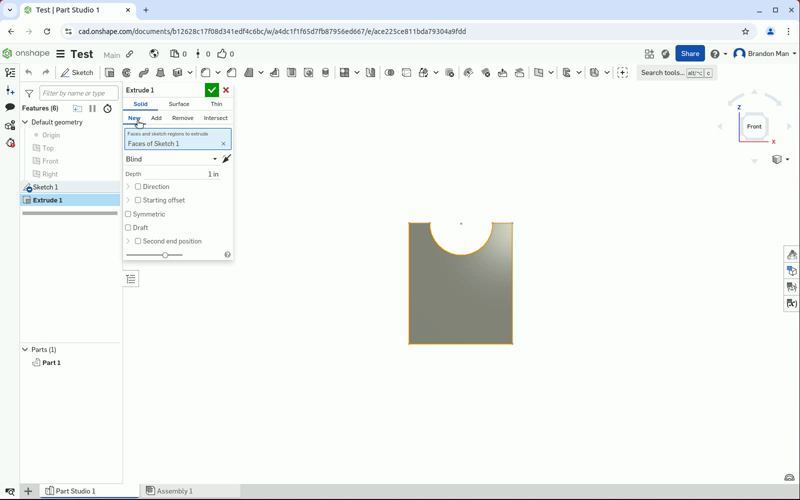
key(tab, 4)
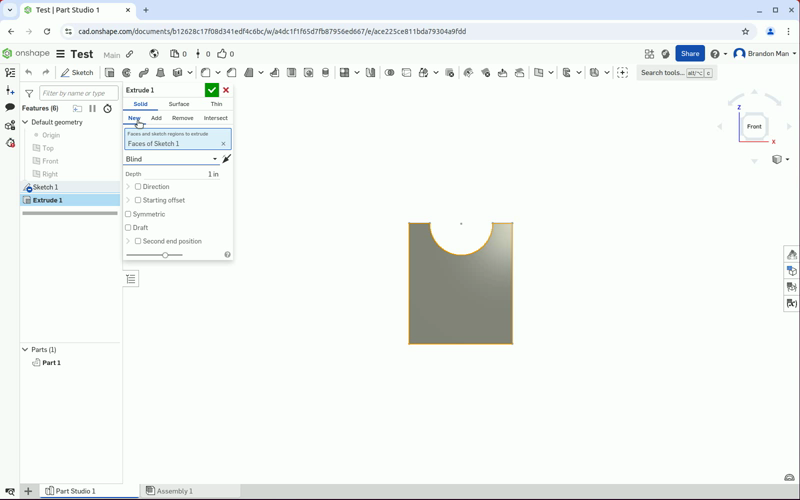
text(11.313)
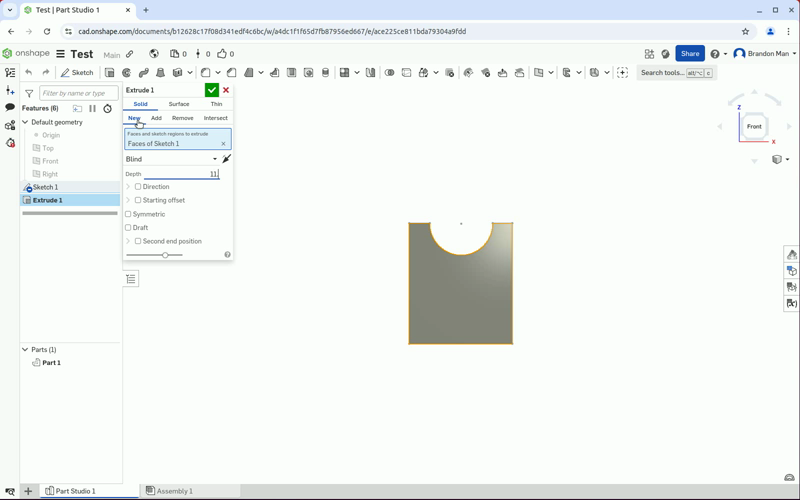
key(enter)
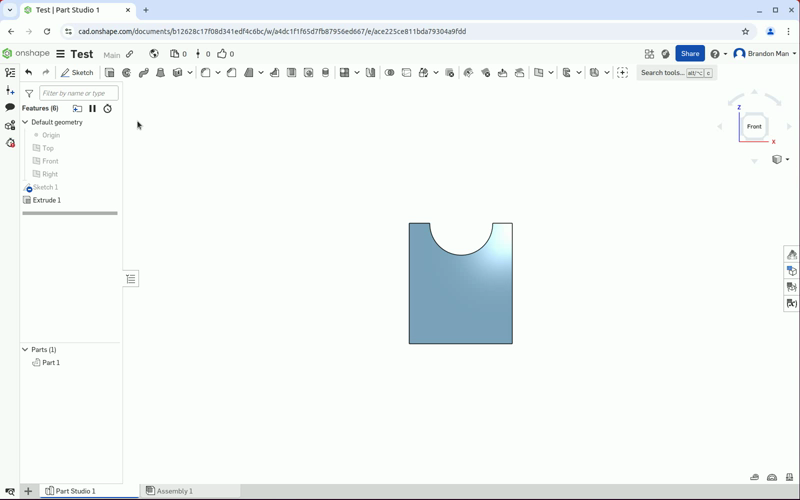
key(shift+h)
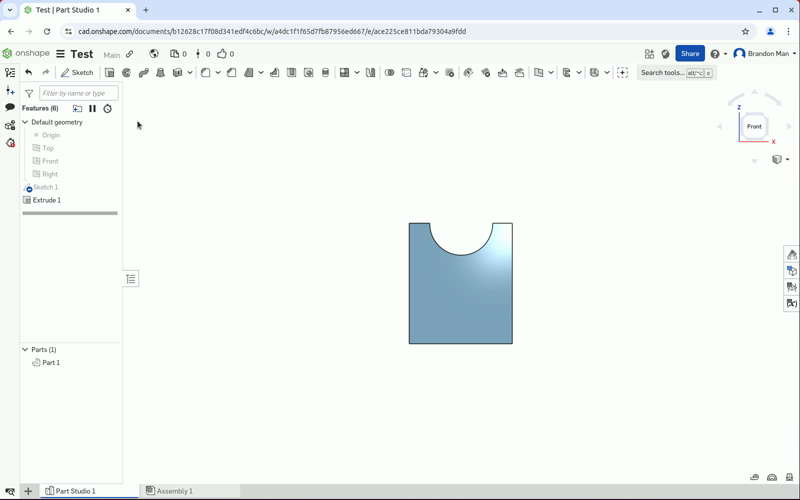
key(shift+h)
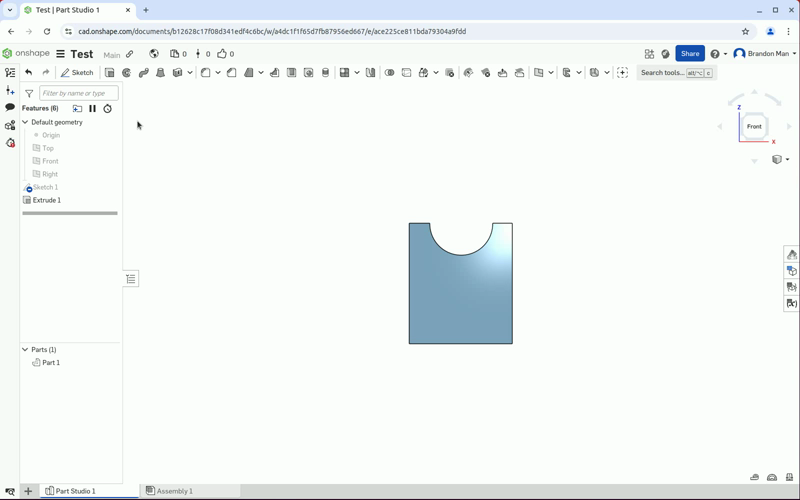
mouse_move(73, 189)
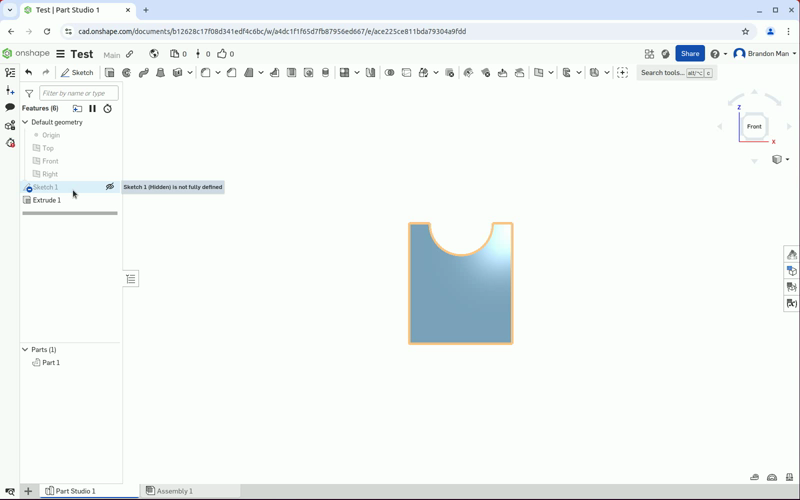
click(73, 189)
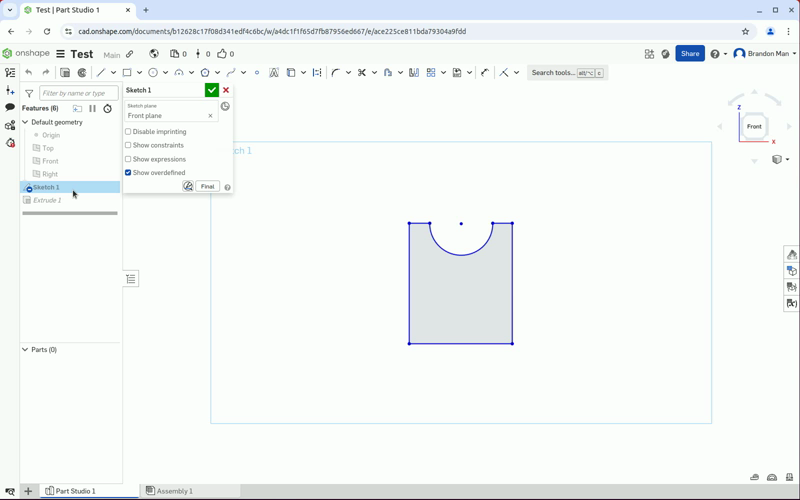
mouse_move(229, 92)
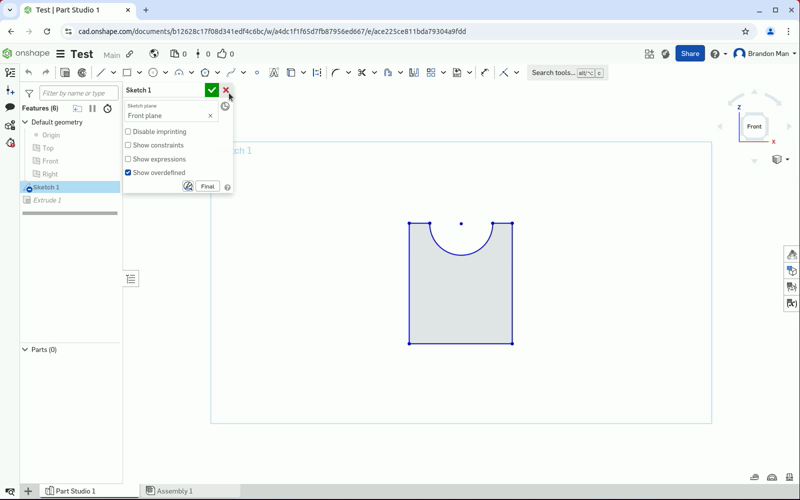
click(229, 92)
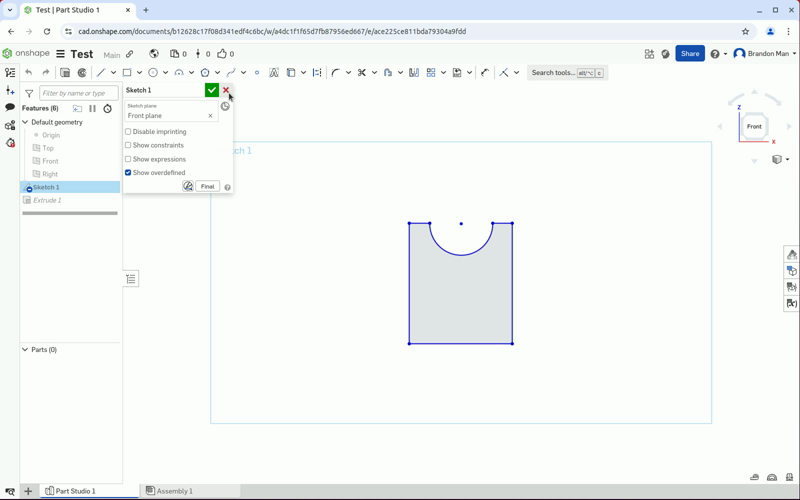
key(shift+s)
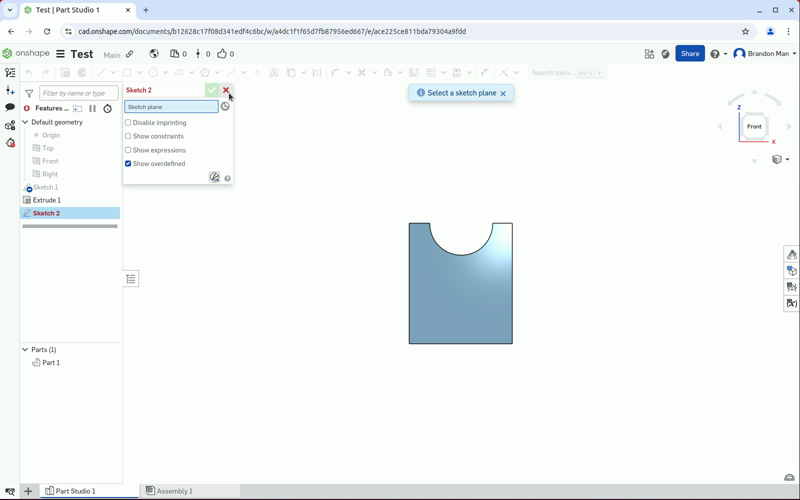
mouse_move(73, 163)
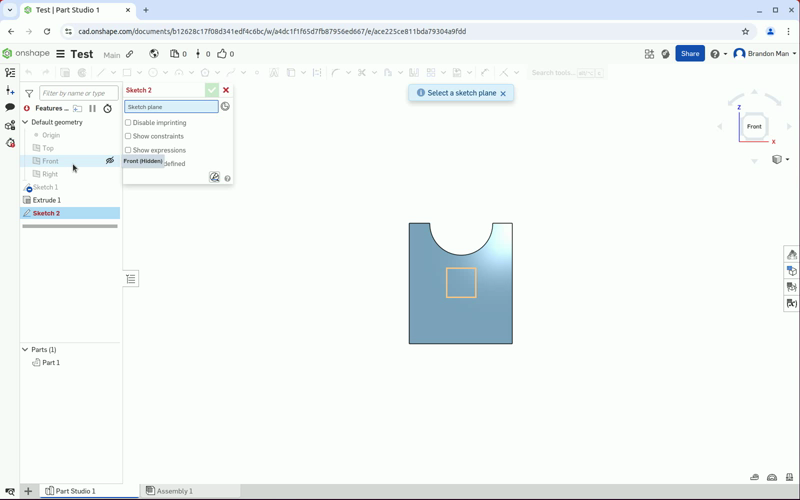
click(73, 163)
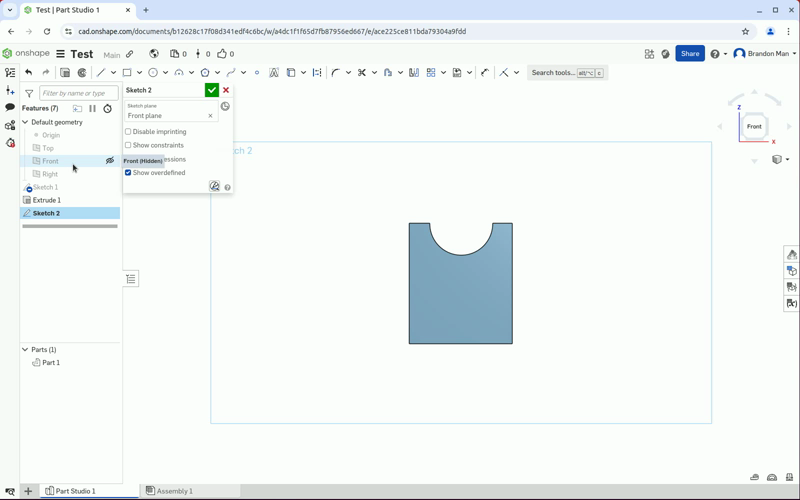
mouse_move(73, 352)
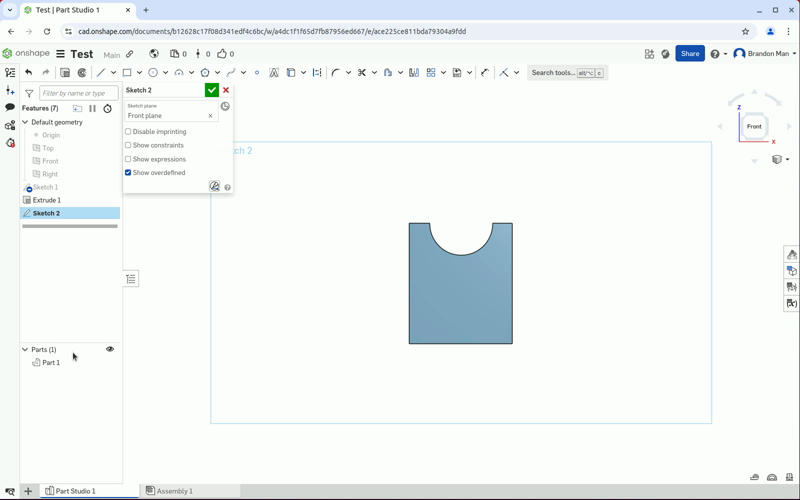
key(y)
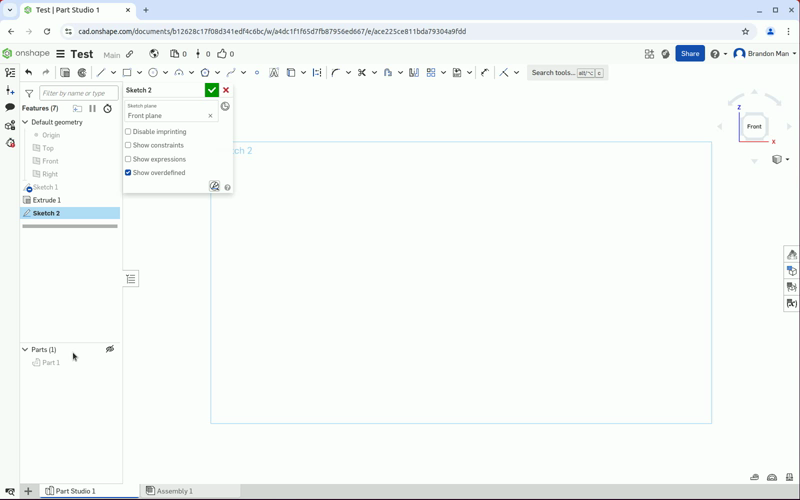
key(l)
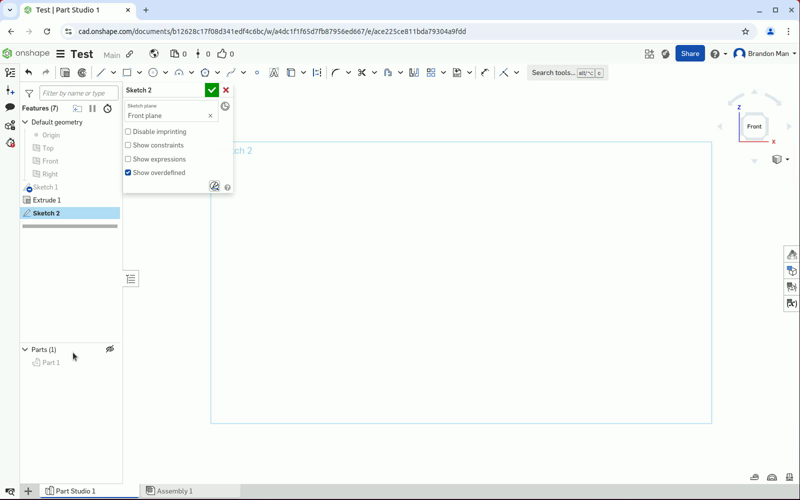
key_down(shift)
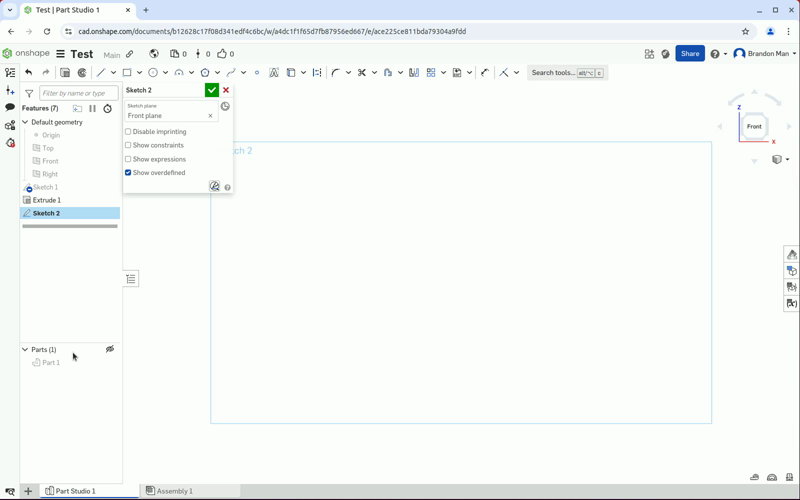
mouse_move(409, 222)
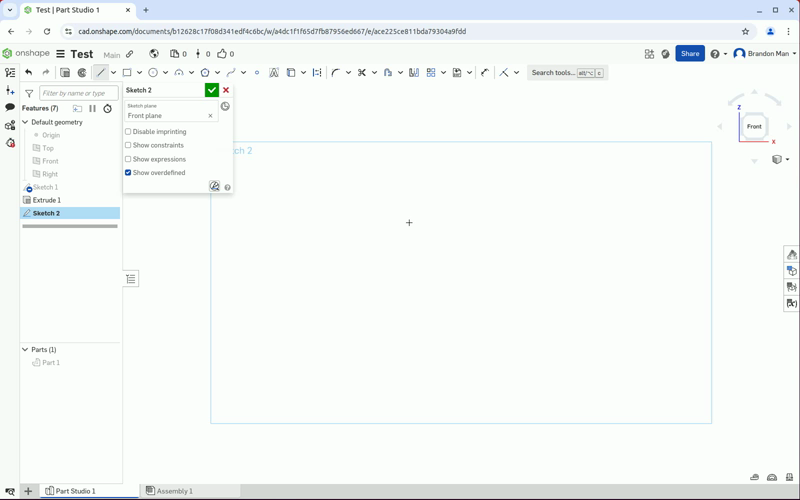
click(409, 222)
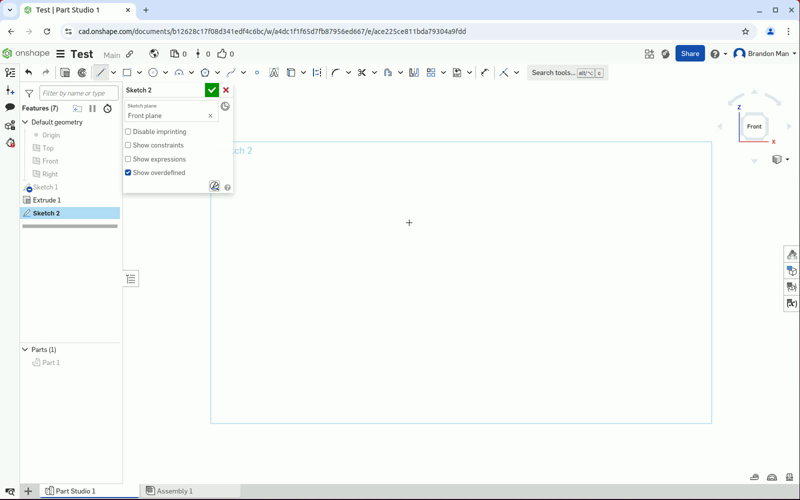
key_up(shift)
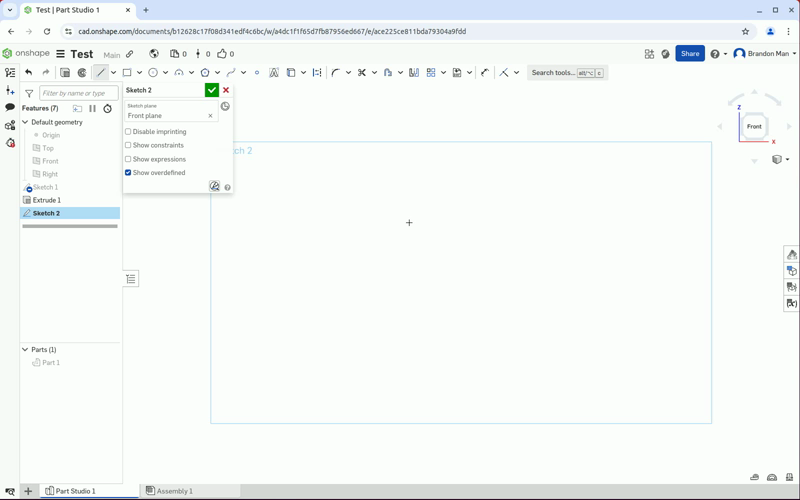
key_down(shift)
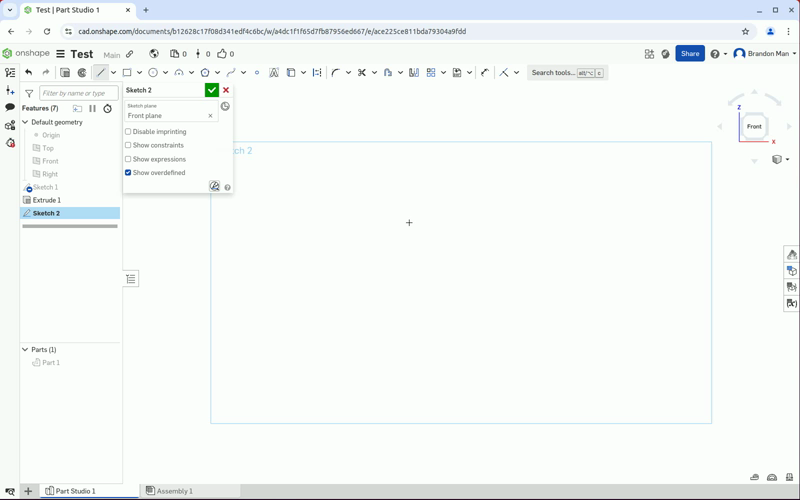
mouse_move(439, 222)
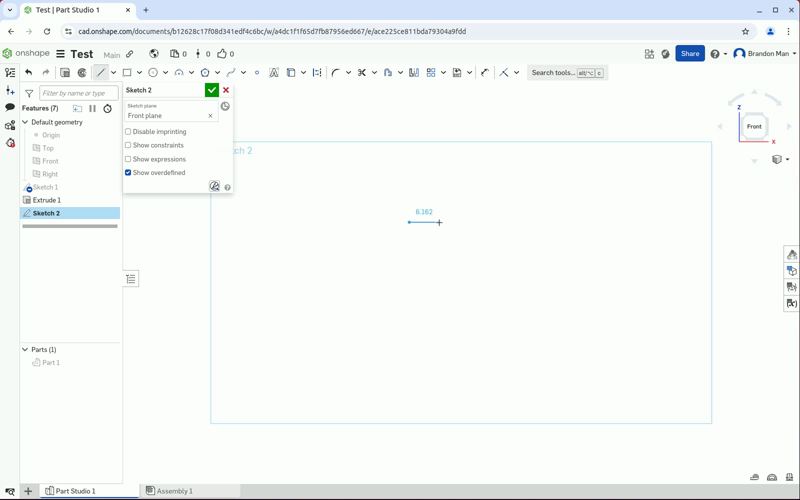
mouse_move(429, 222)
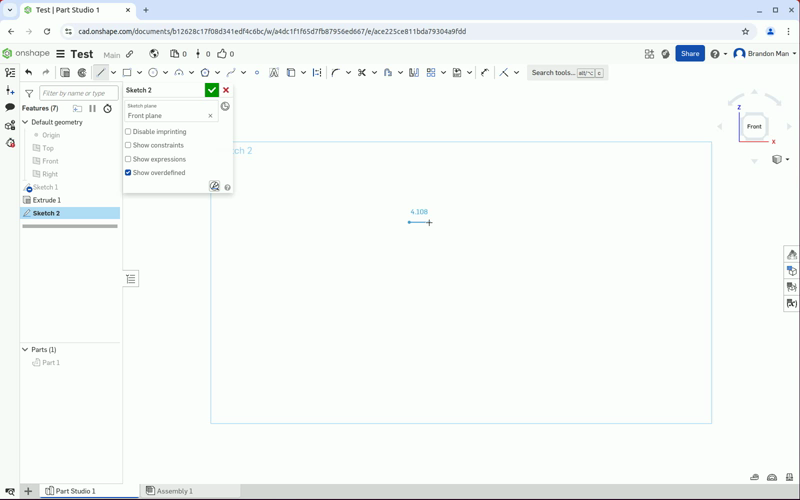
click(429, 222)
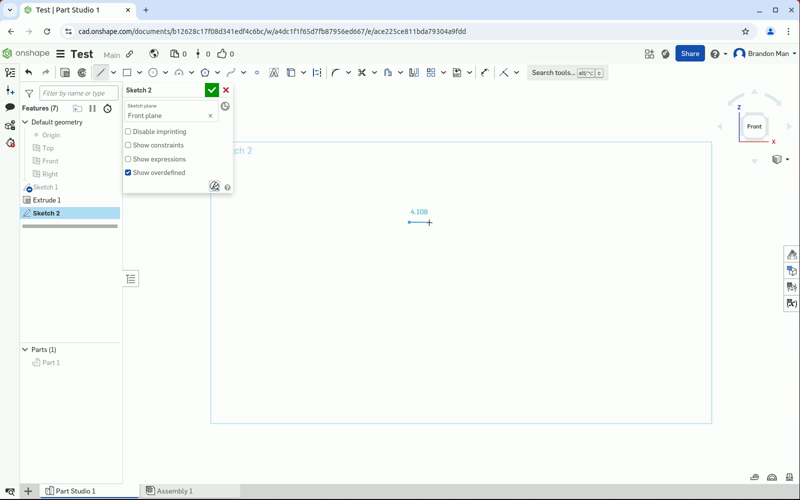
key_up(shift)
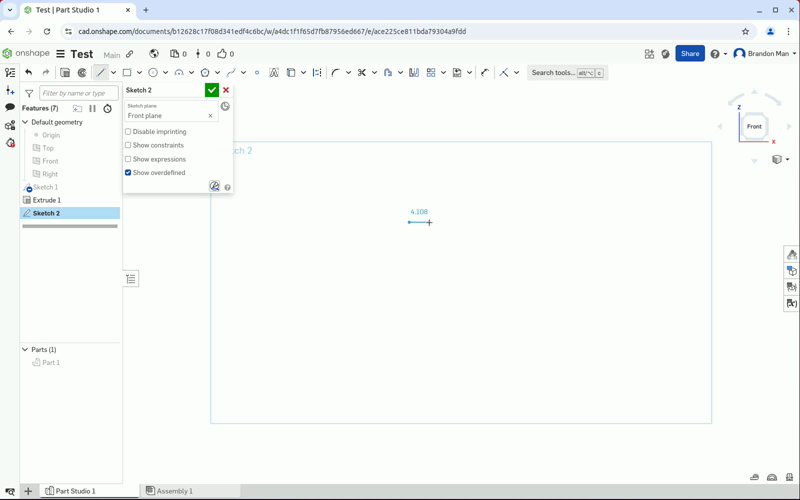
key(esc)
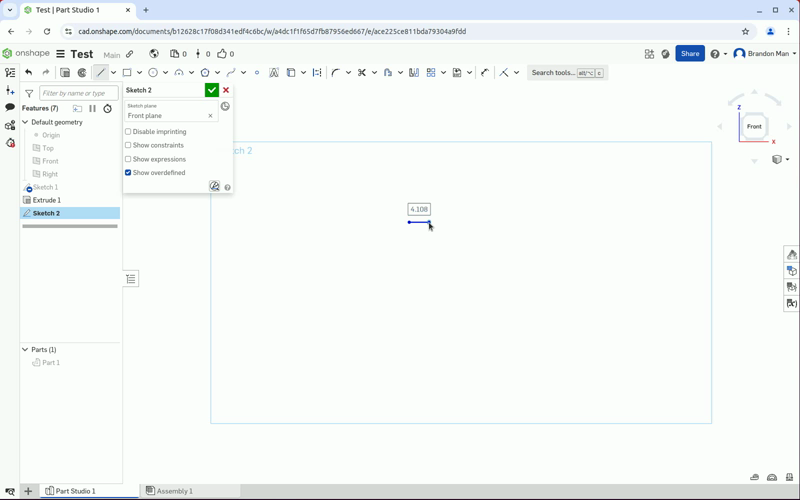
key(a)
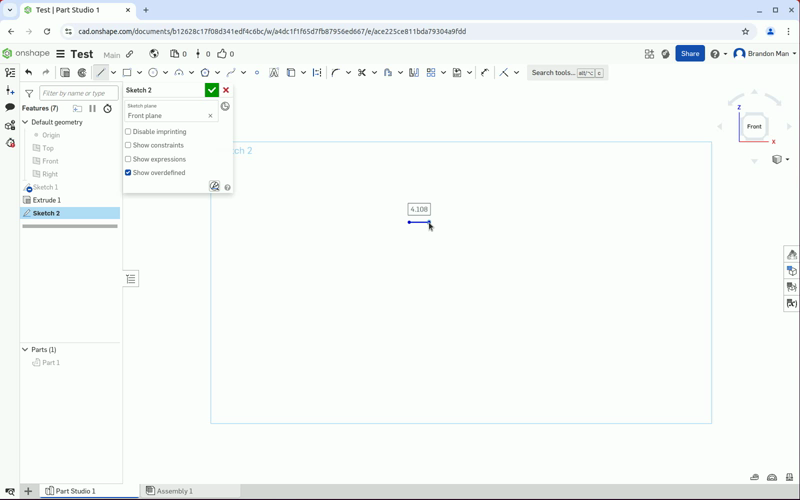
mouse_move(429, 222)
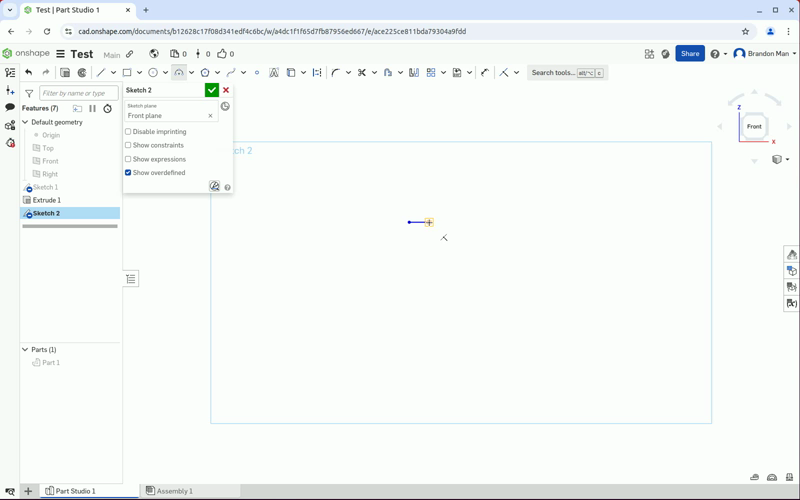
click(429, 222)
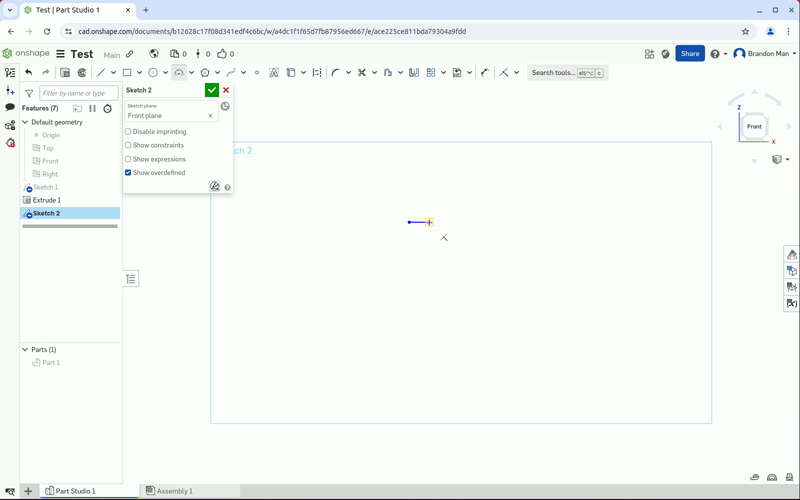
key_down(shift)
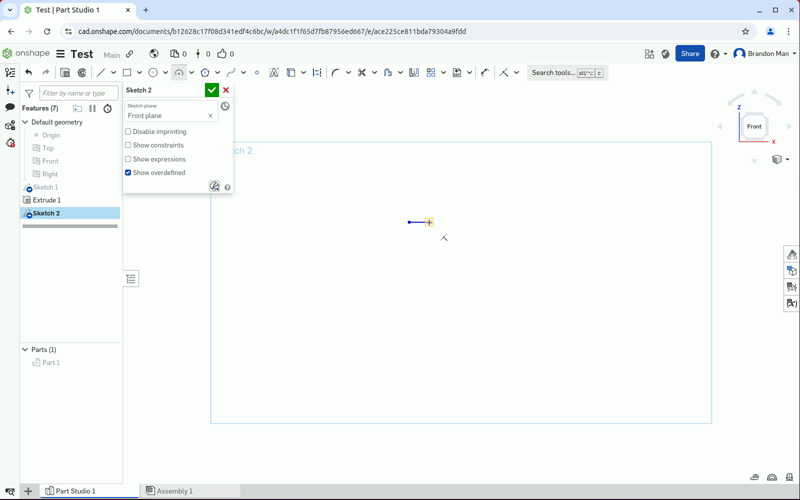
mouse_move(493, 222)
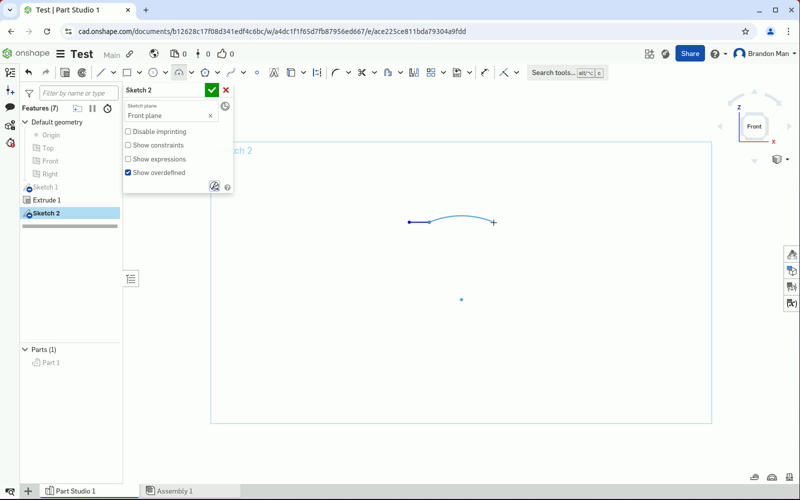
click(493, 222)
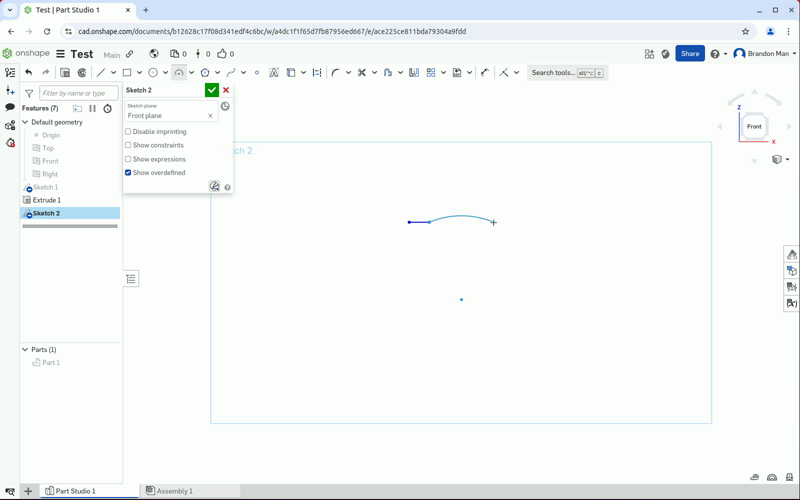
mouse_move(461, 189)
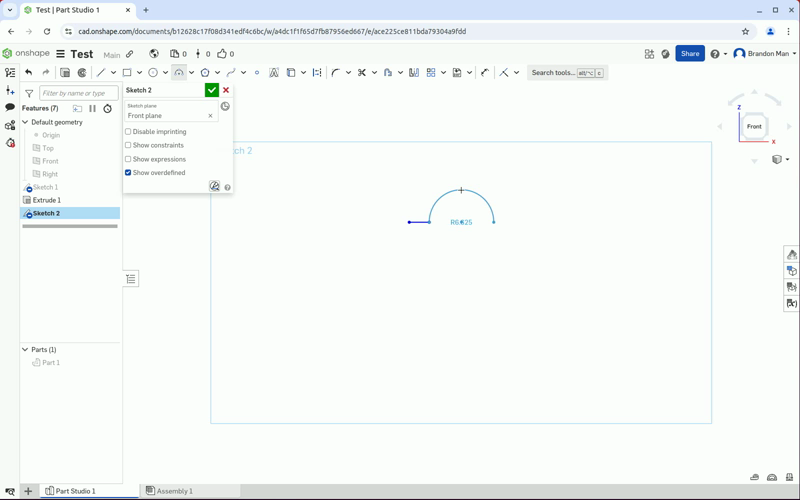
click(461, 189)
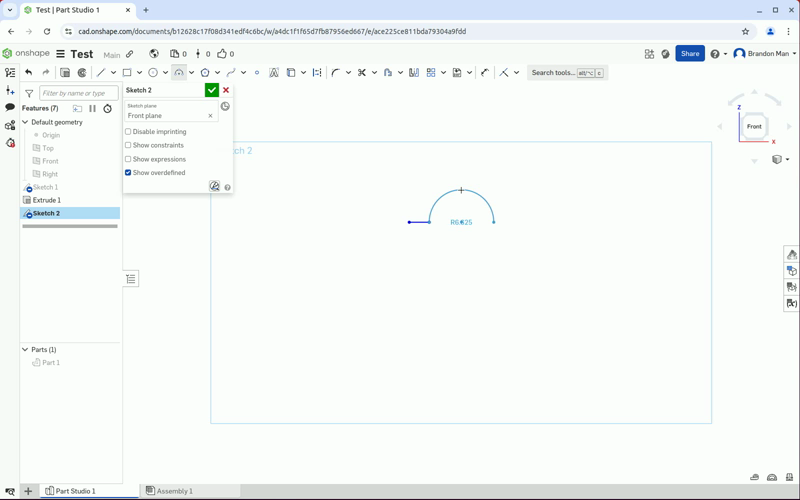
key_up(shift)
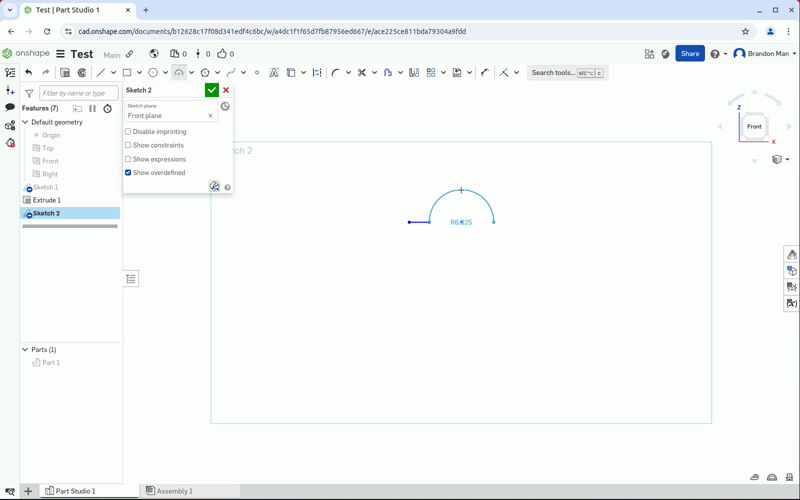
key(esc)
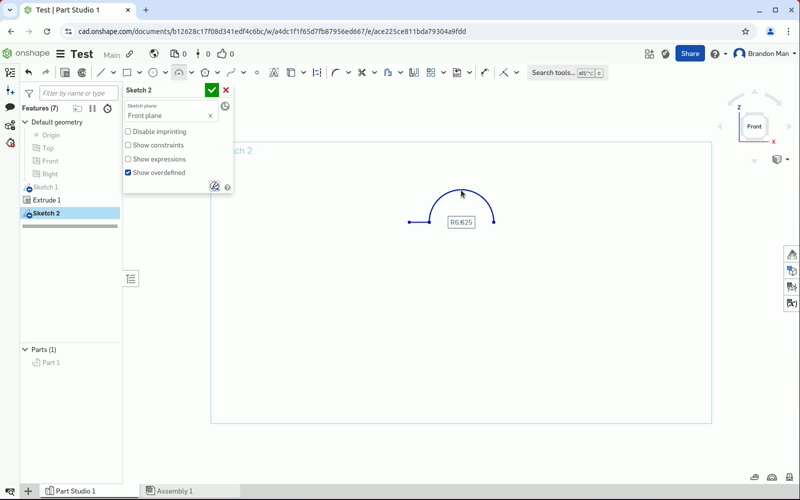
key(l)
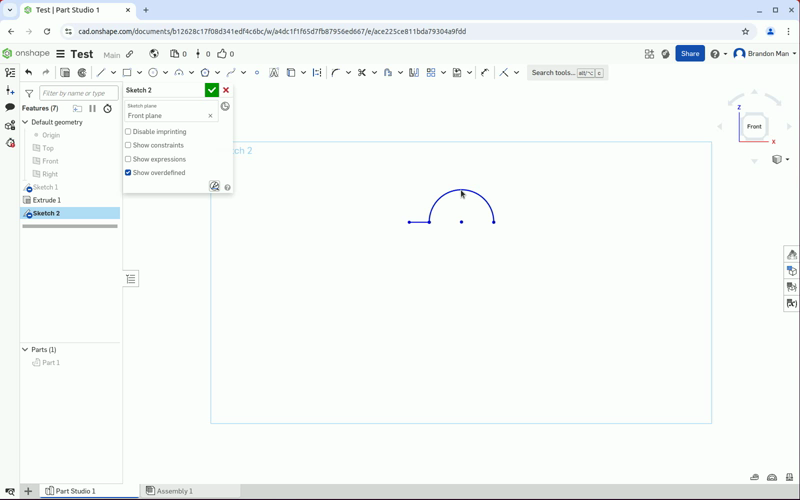
mouse_move(493, 222)
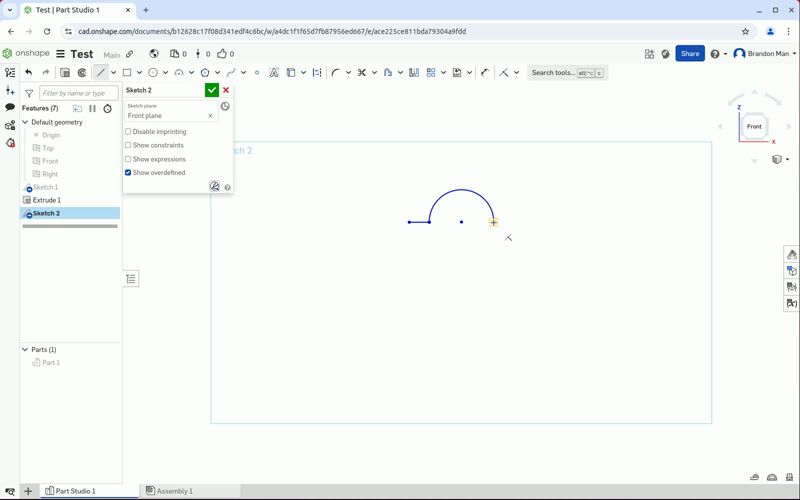
click(493, 222)
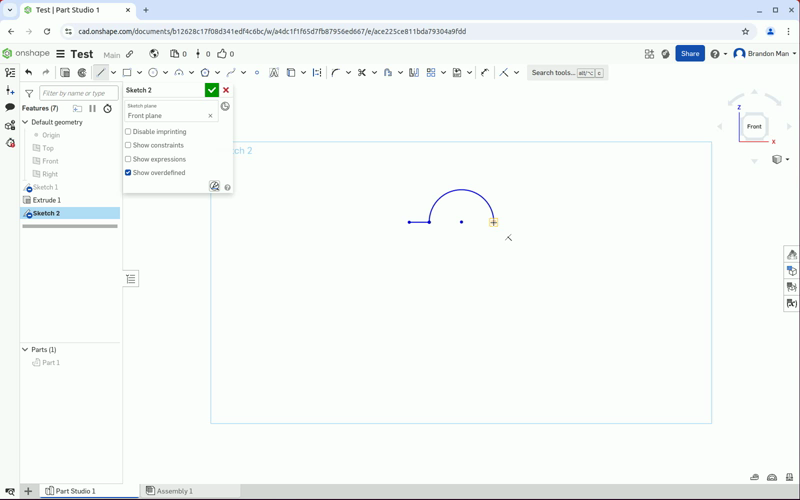
key_down(shift)
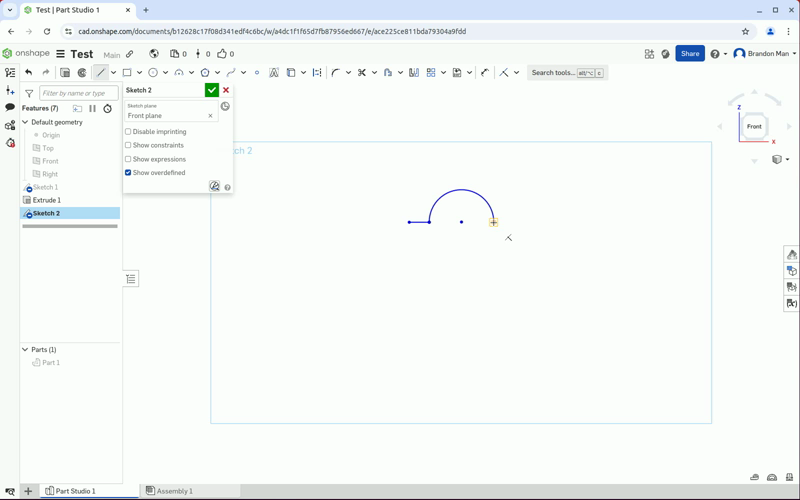
mouse_move(523, 222)
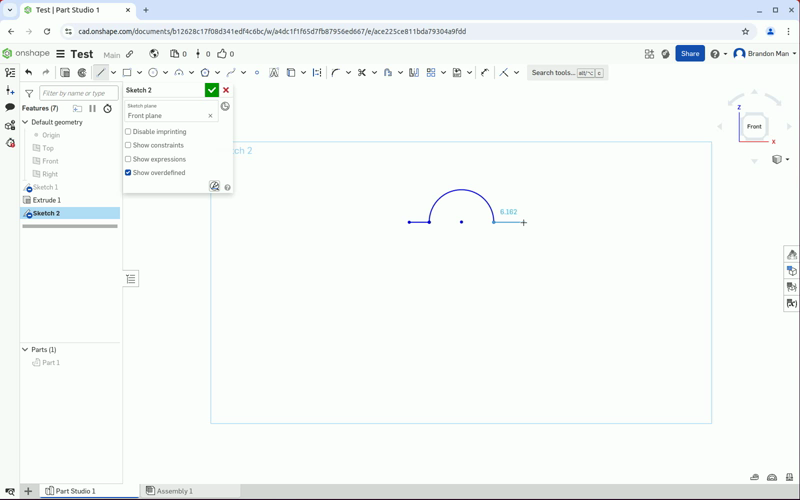
mouse_move(513, 222)
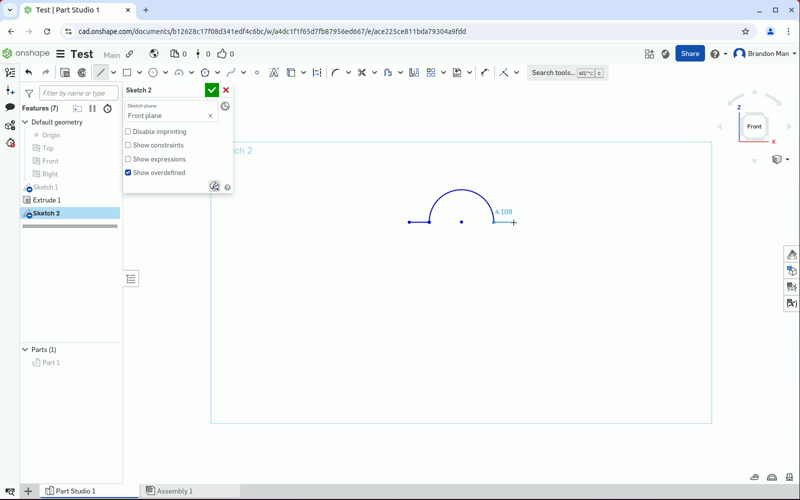
click(513, 222)
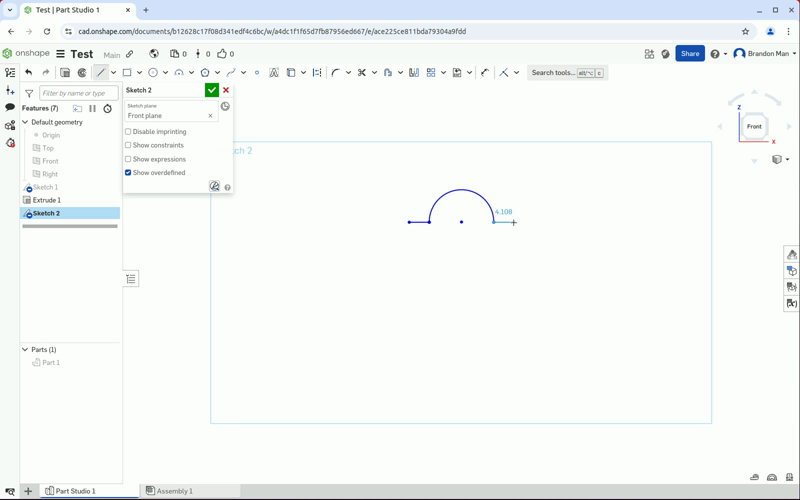
key_up(shift)
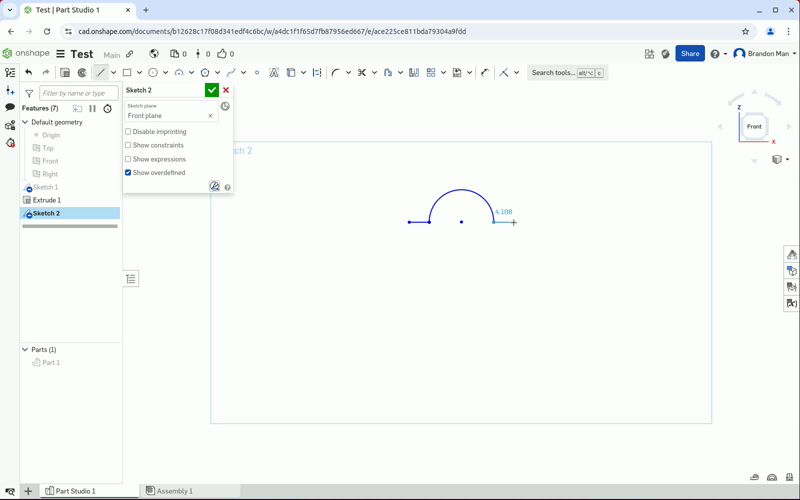
key(esc)
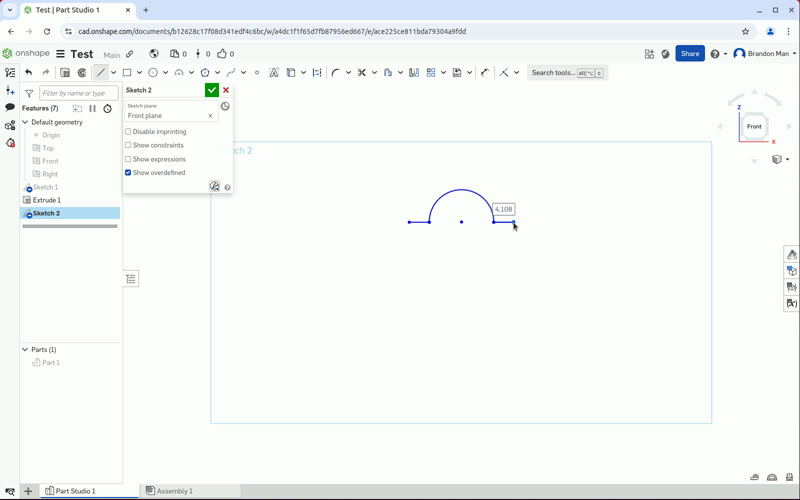
key(a)
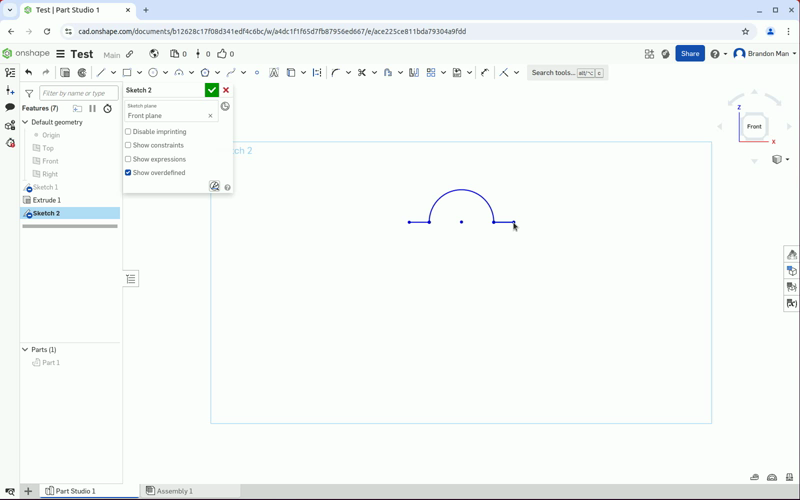
mouse_move(513, 222)
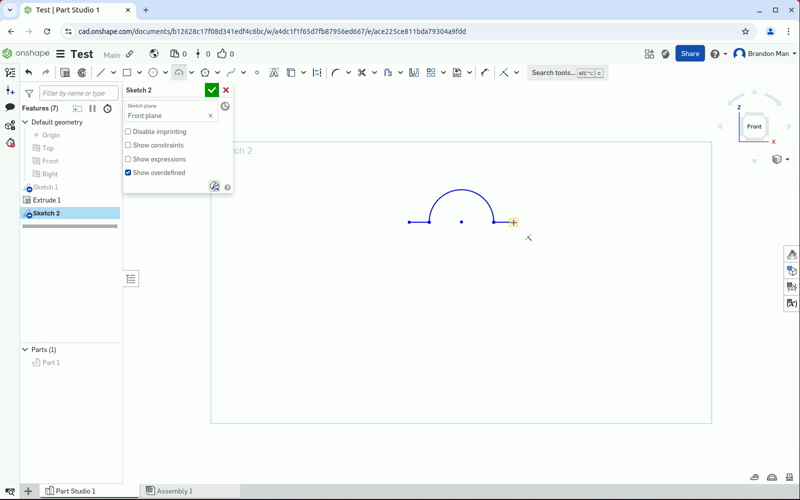
click(513, 222)
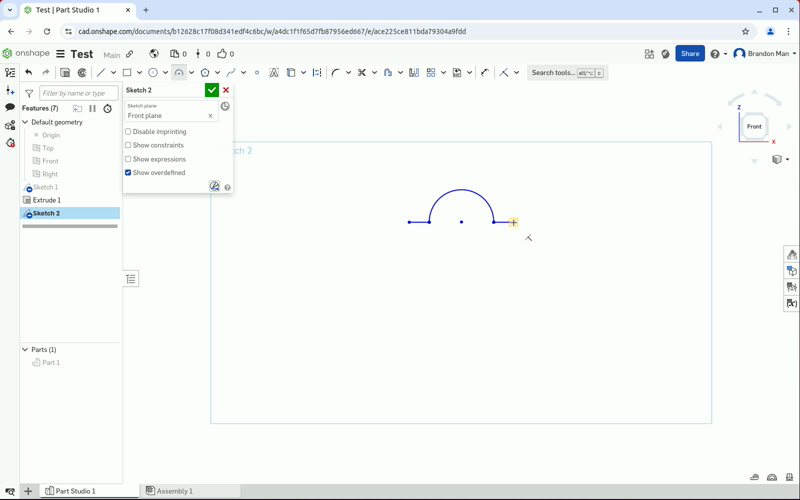
mouse_move(409, 222)
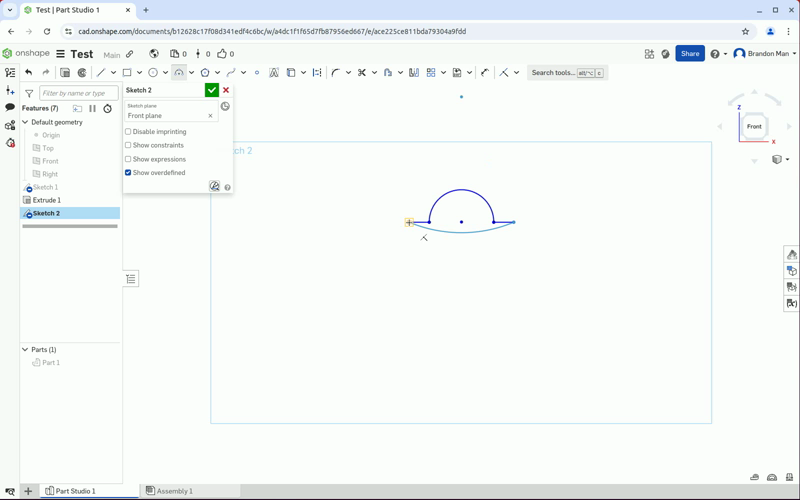
click(409, 222)
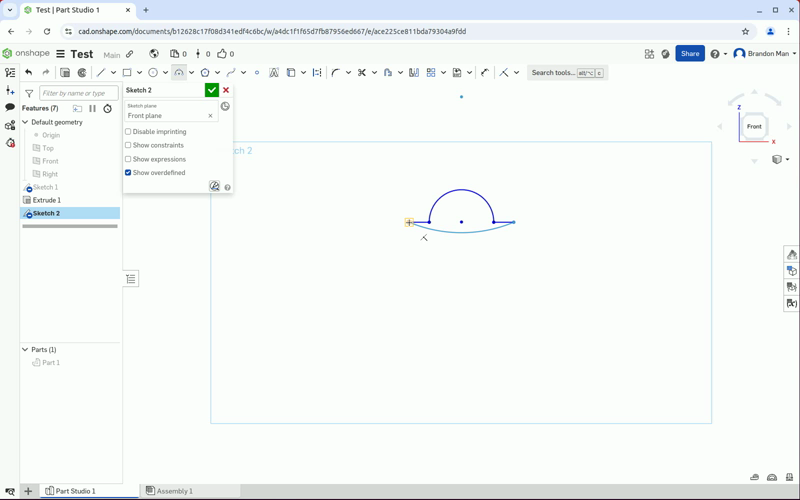
key_down(shift)
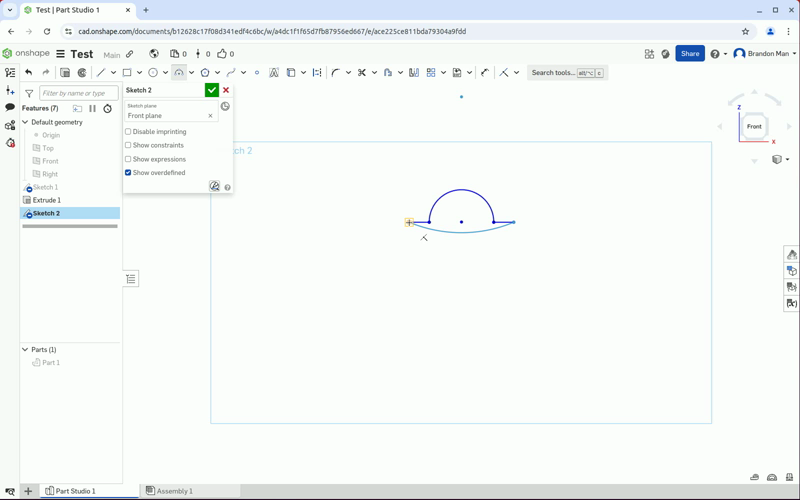
mouse_move(461, 169)
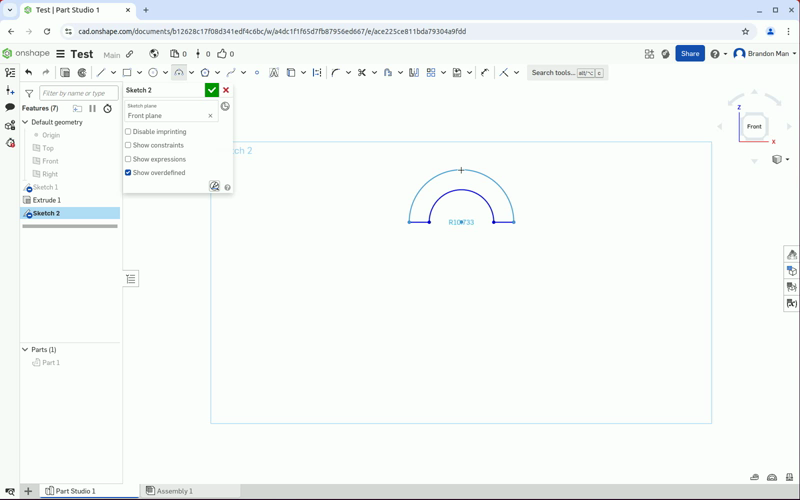
click(461, 169)
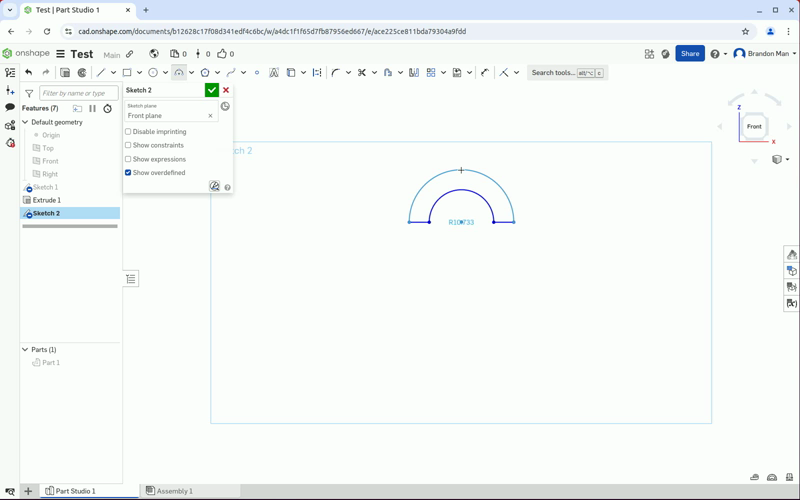
key_up(shift)
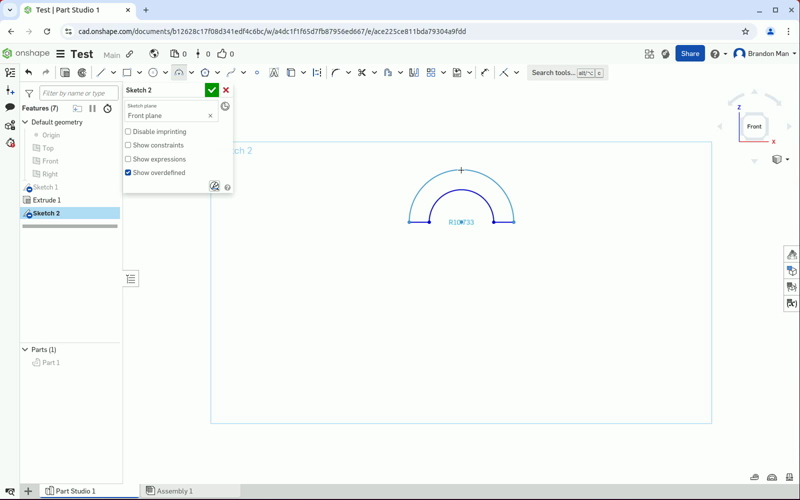
key(esc)
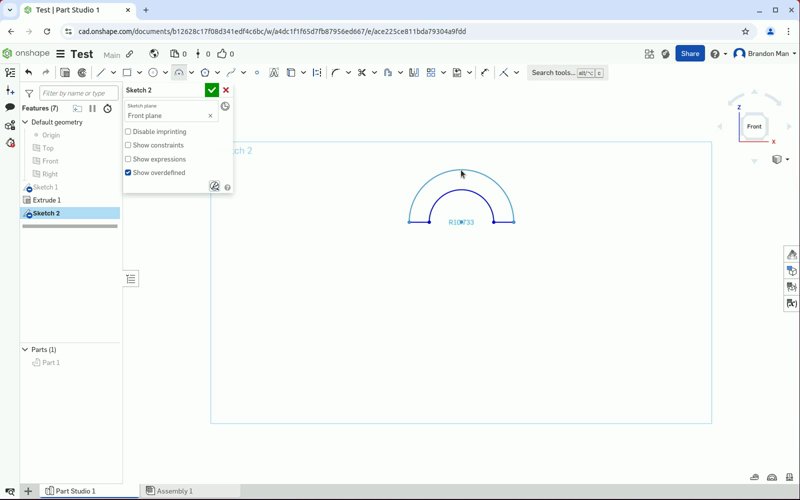
mouse_move(507, 211)
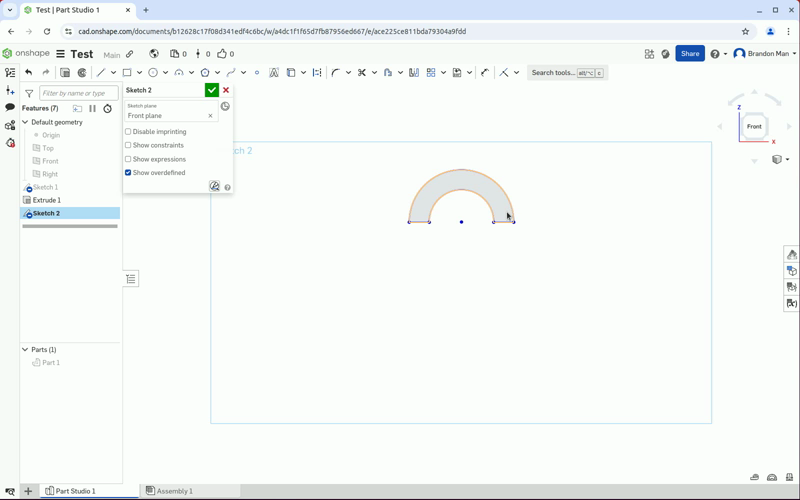
scroll(6)
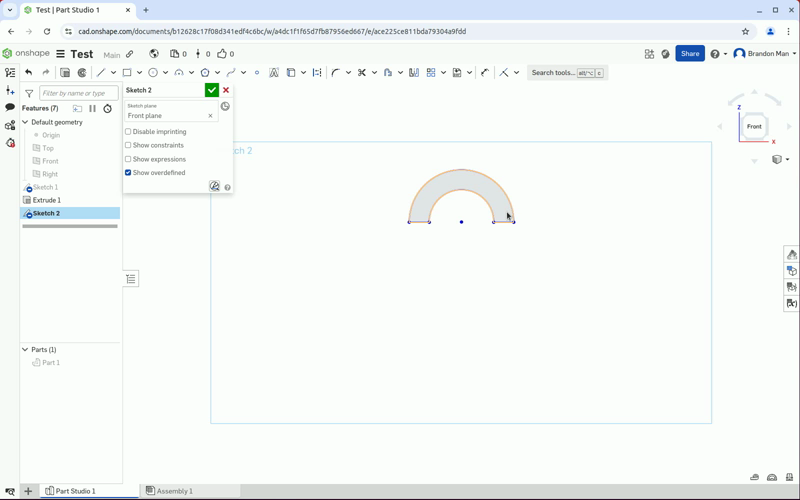
scroll(6)
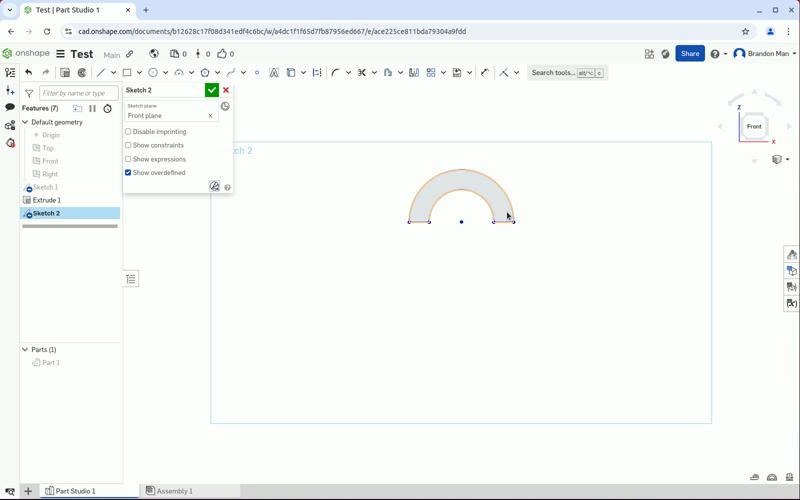
scroll(6)
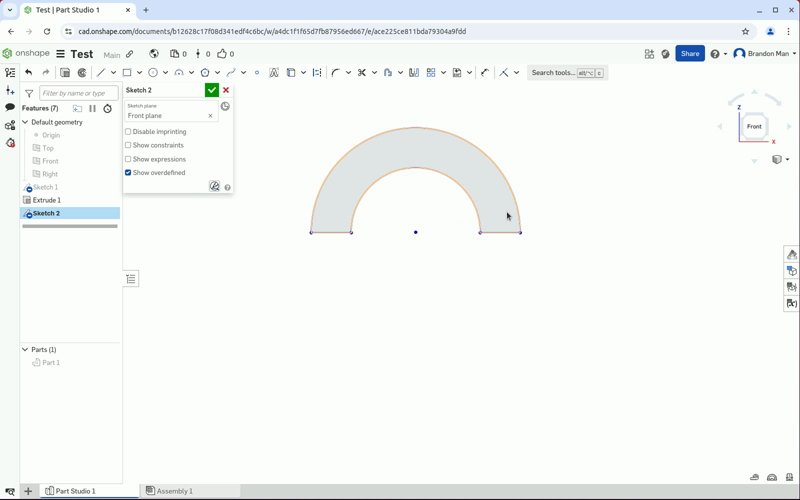
scroll(6)
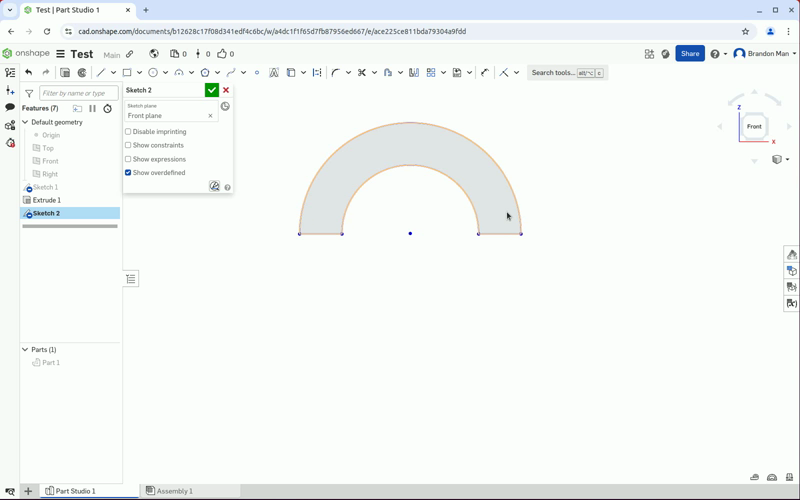
scroll(6)
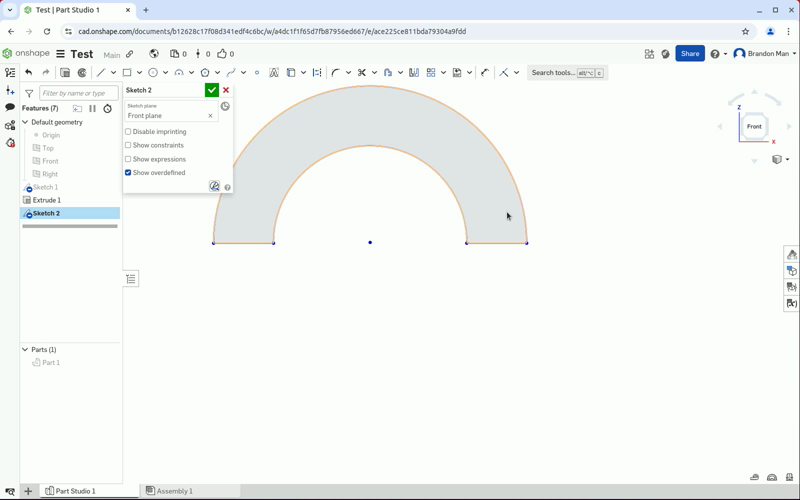
scroll(6)
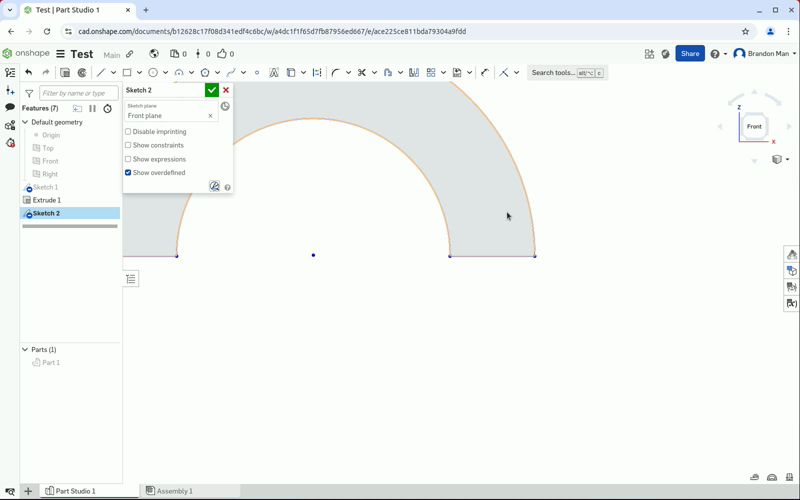
scroll(6)
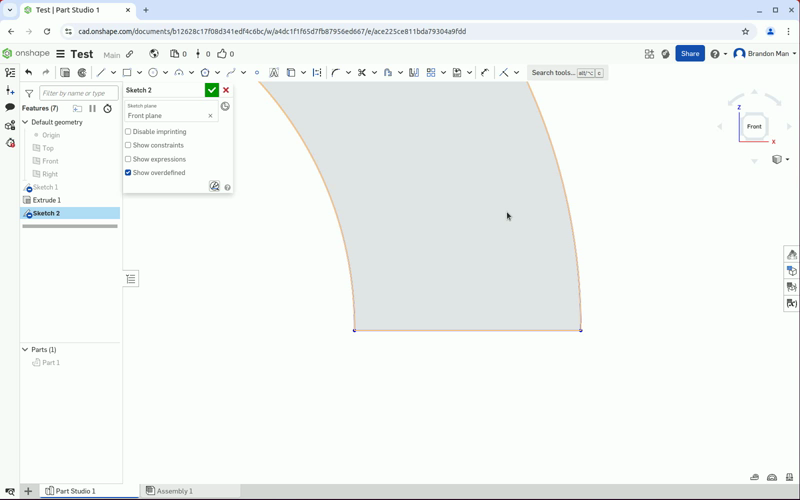
click(507, 211)
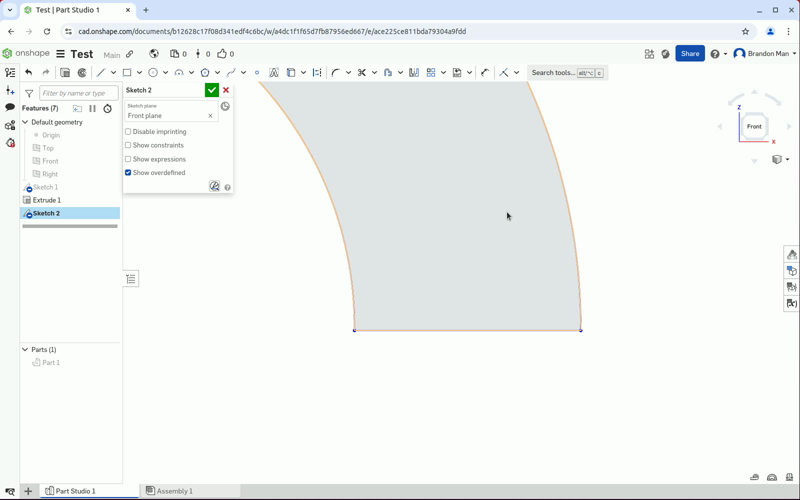
scroll(-6)
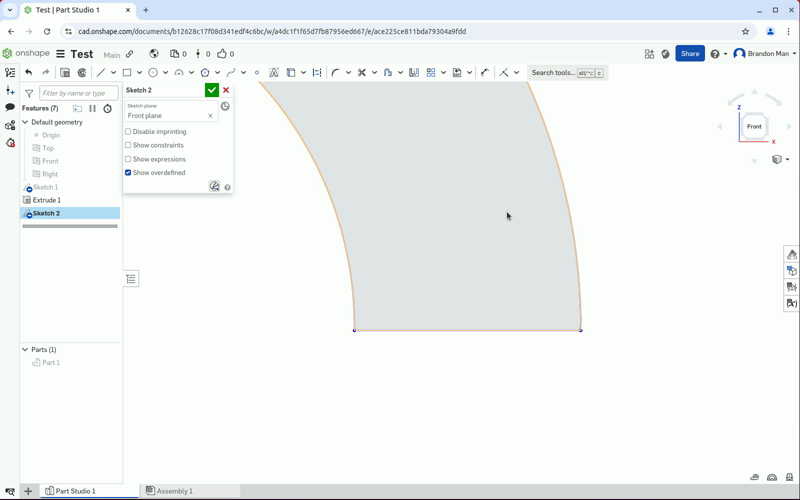
scroll(-6)
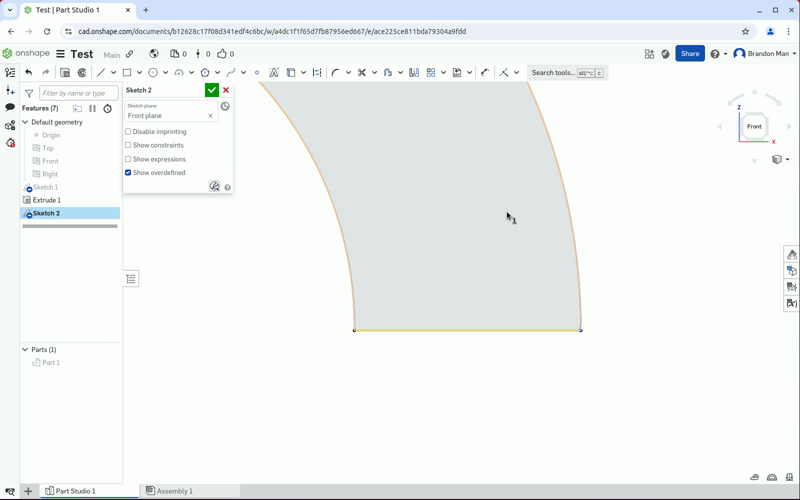
scroll(-6)
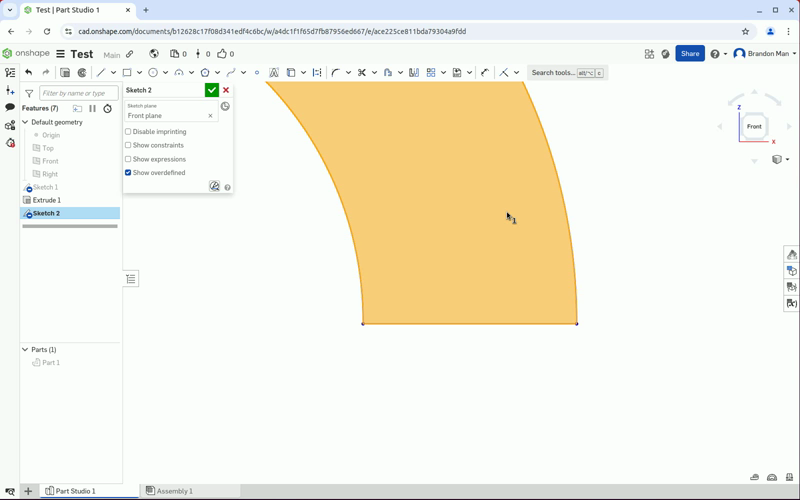
scroll(-6)
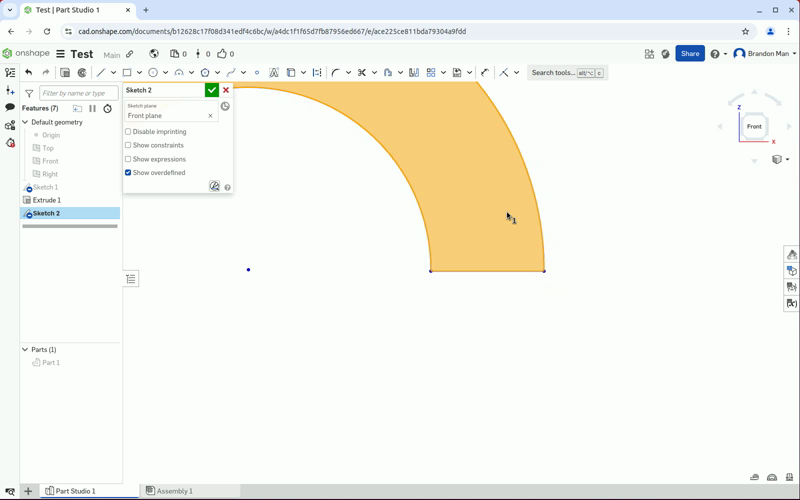
scroll(-6)
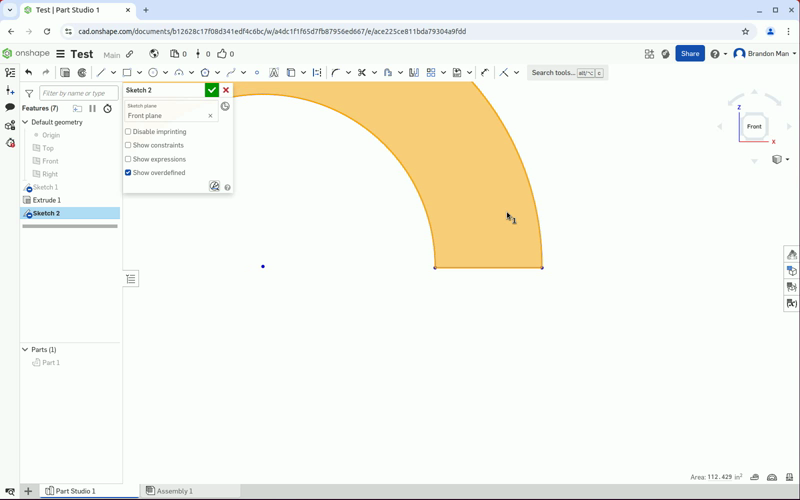
scroll(-6)
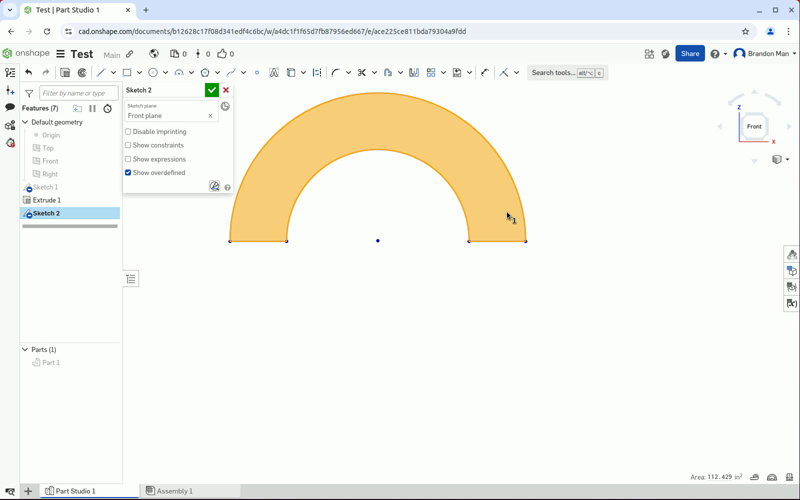
scroll(-6)
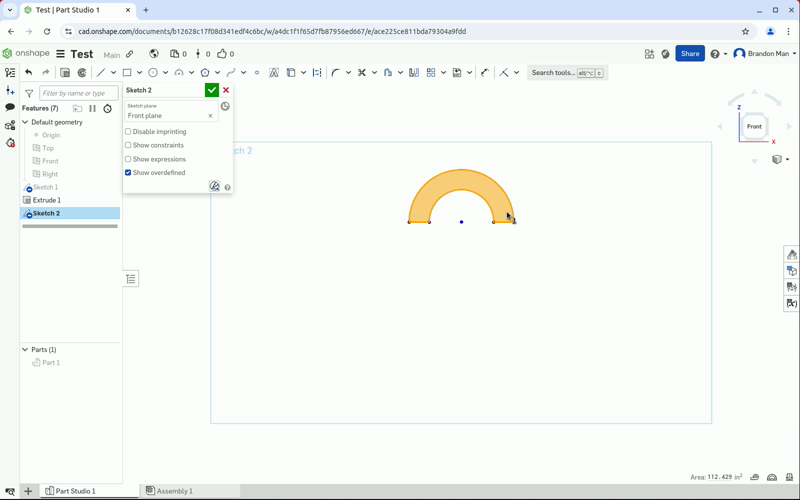
mouse_move(73, 352)
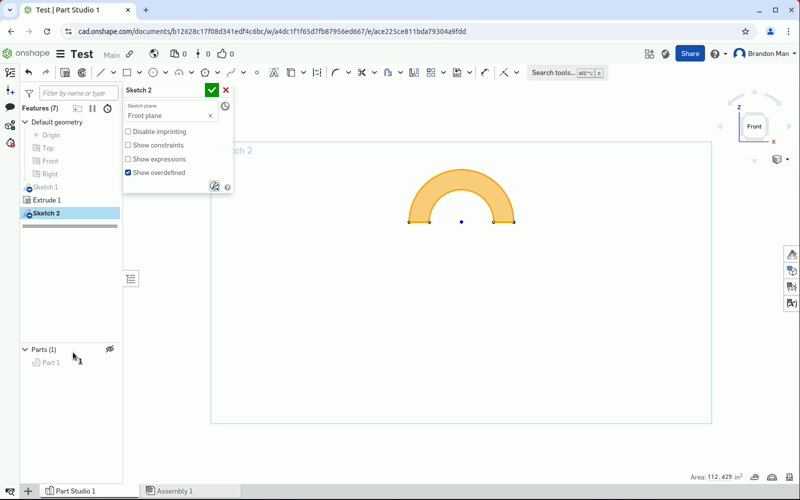
key(shift+y)
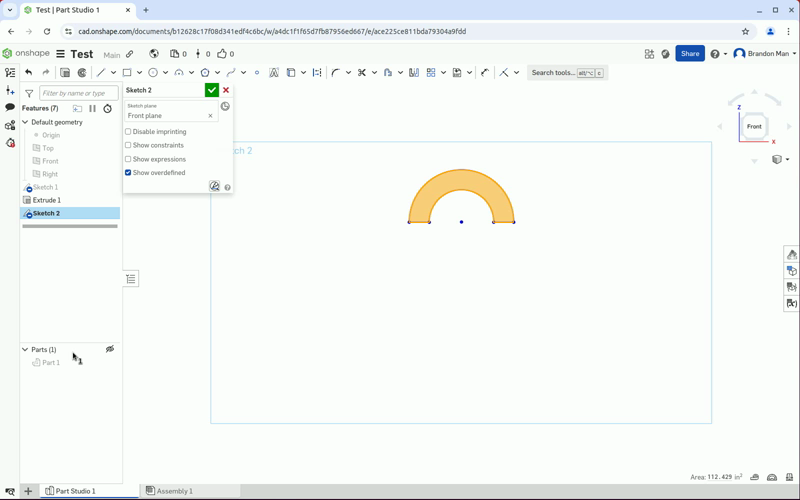
key(shift+e)
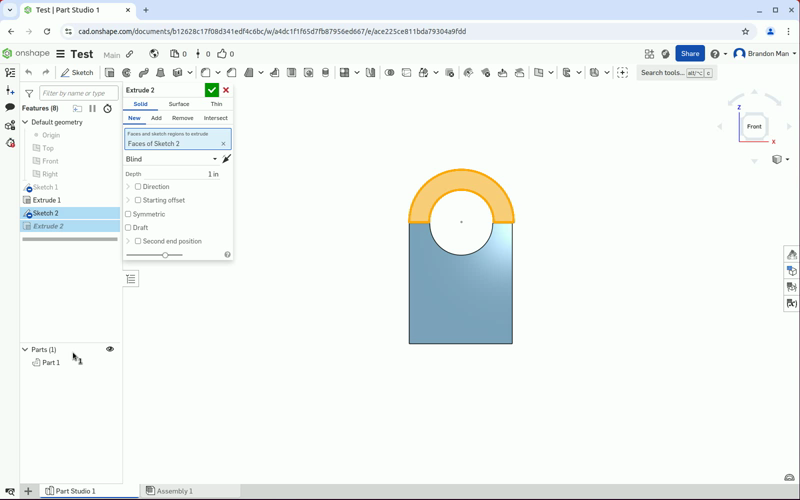
mouse_move(143, 106)
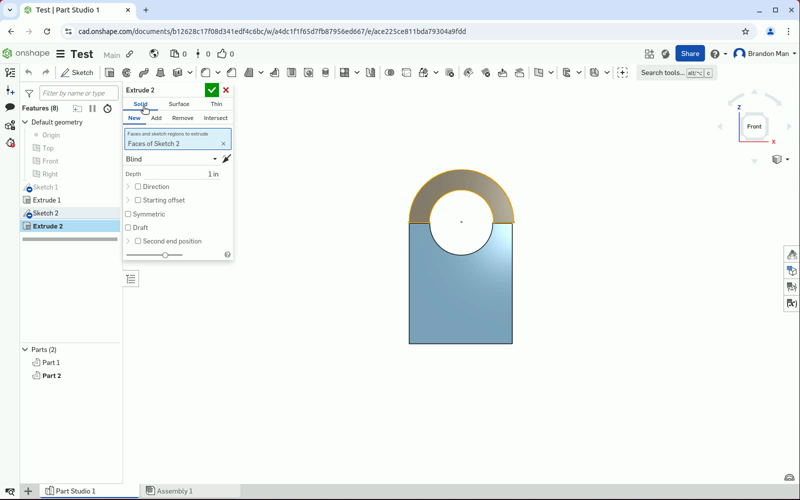
click(143, 106)
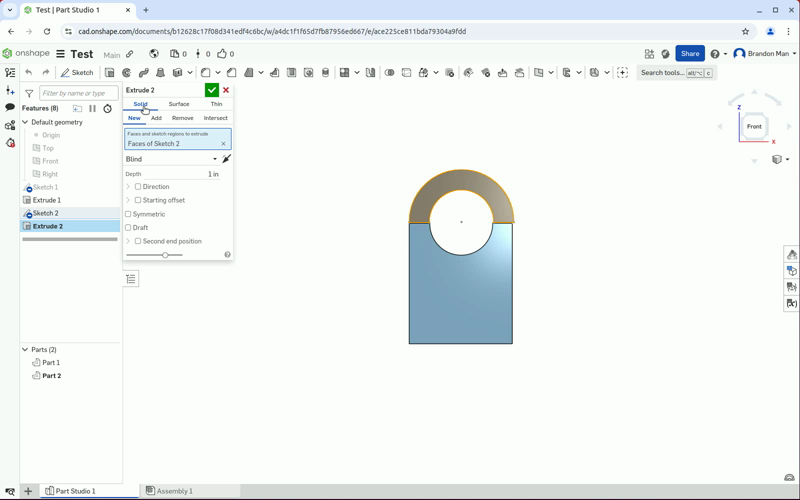
mouse_move(137, 120)
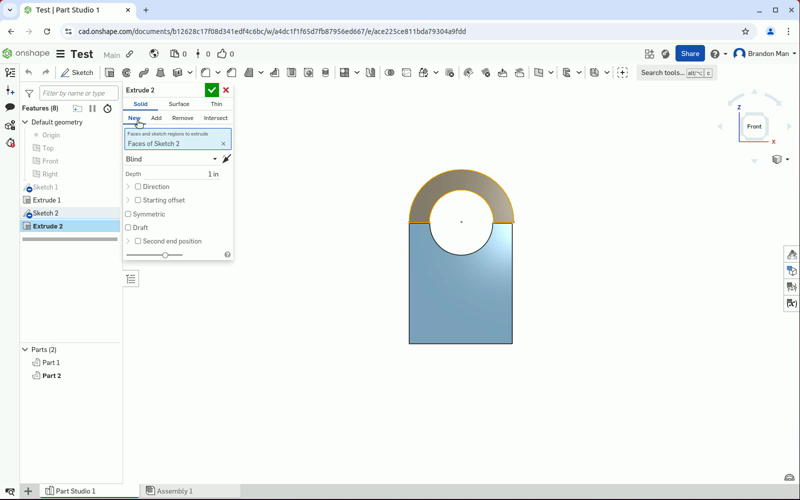
click(137, 120)
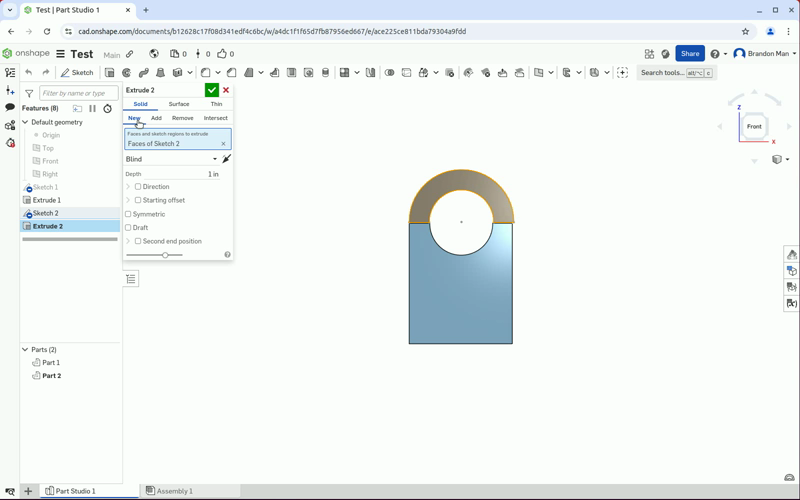
key(tab, 4)
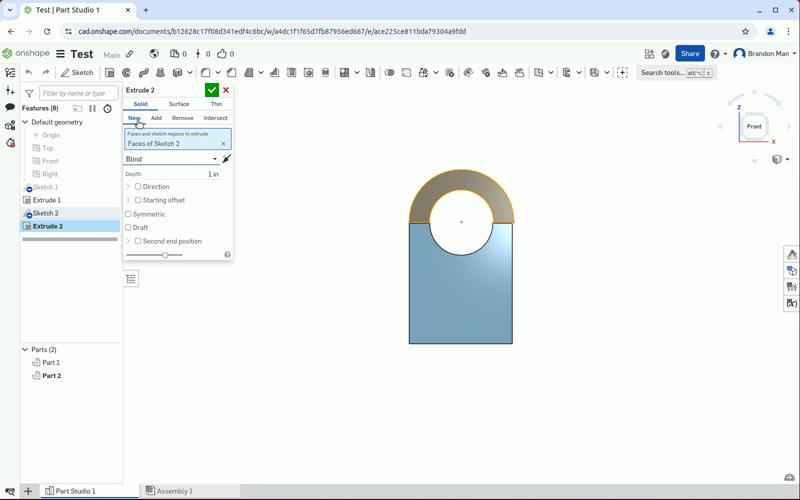
text(11.313)
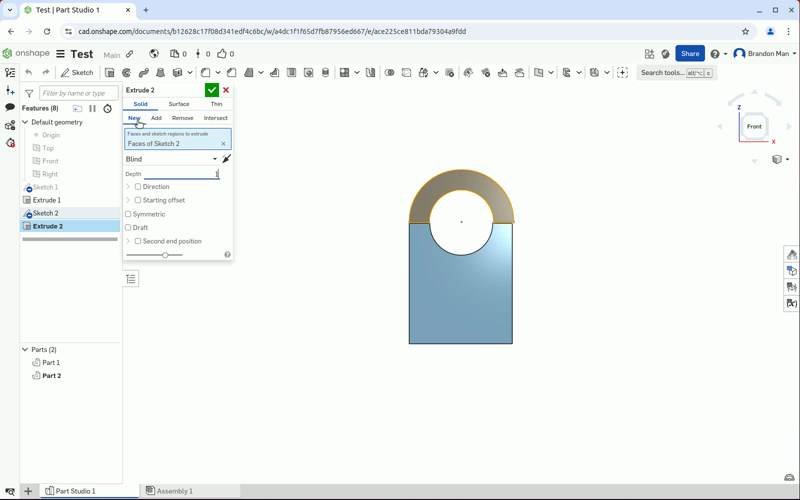
key(enter)
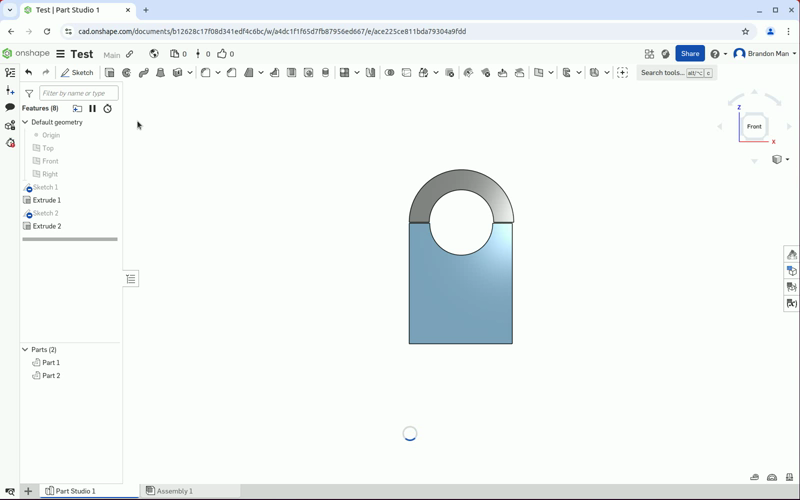
key(shift+h)
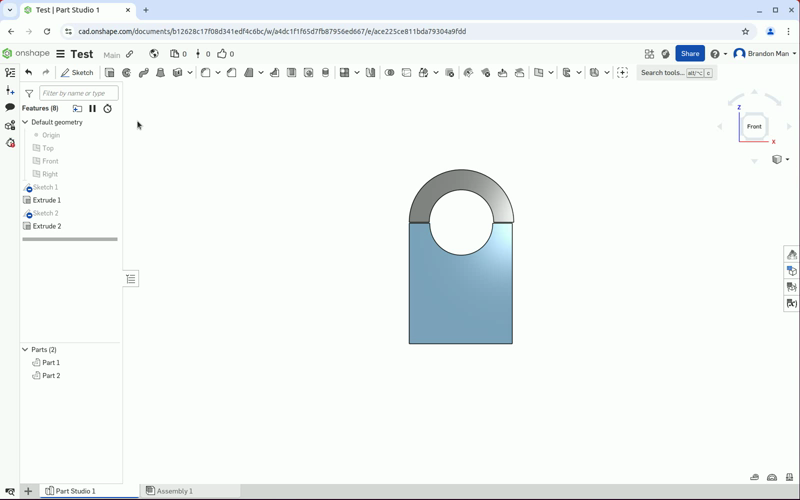
key(shift+h)
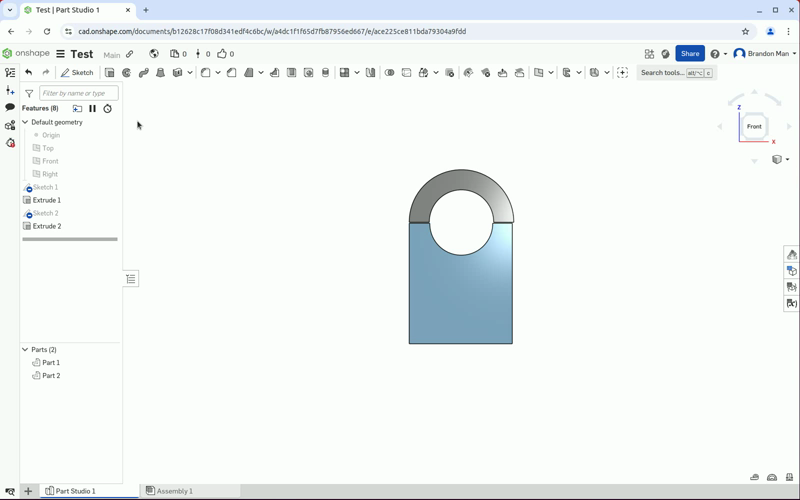
key(shift+7)
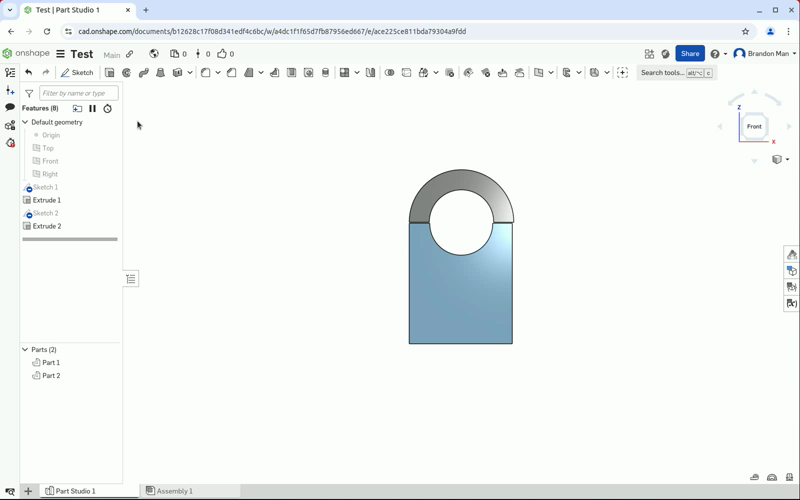
key(left, 2)
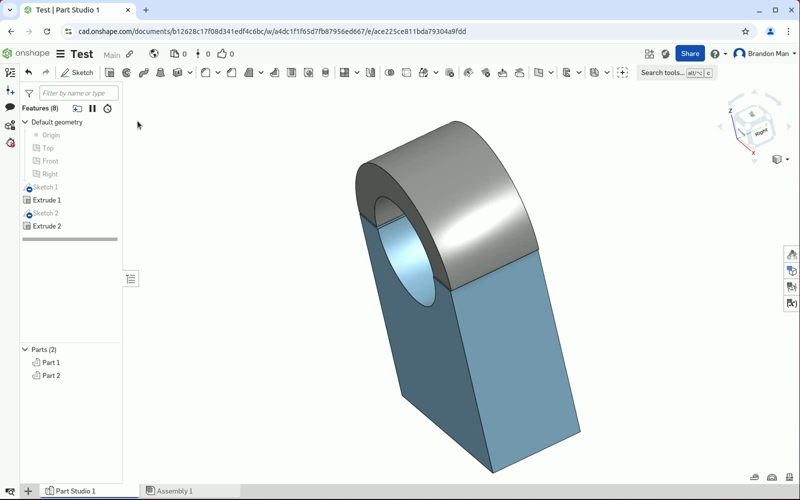
key(down, 2)
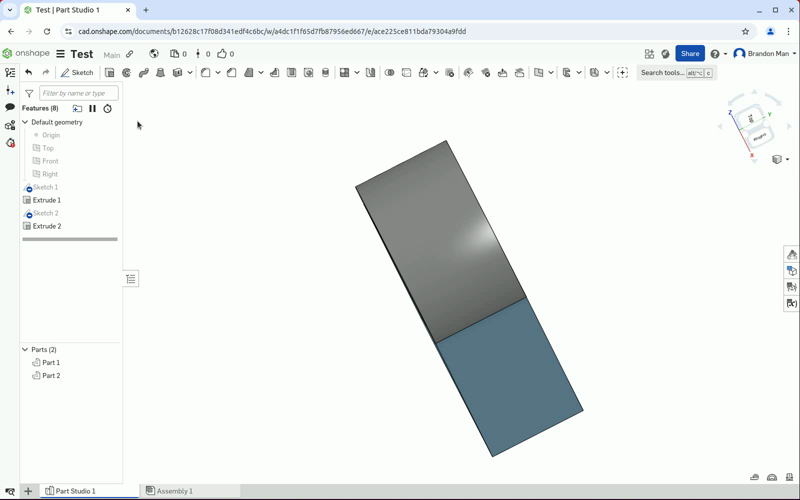
key(up, 2)
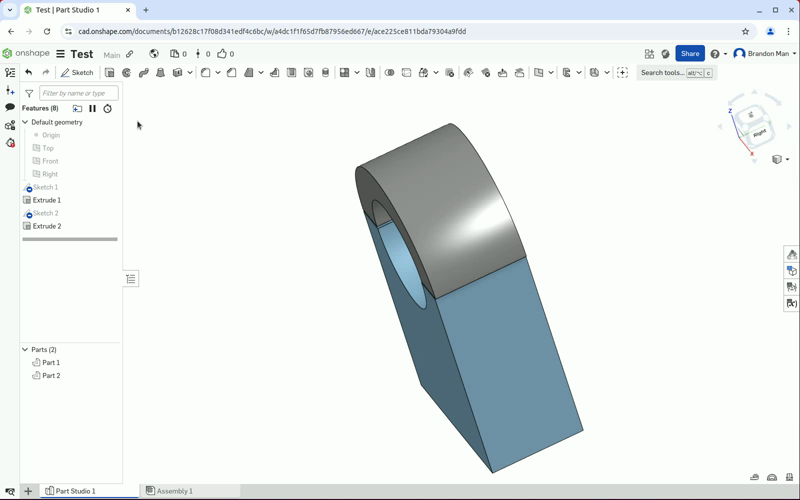
key(right, 2)
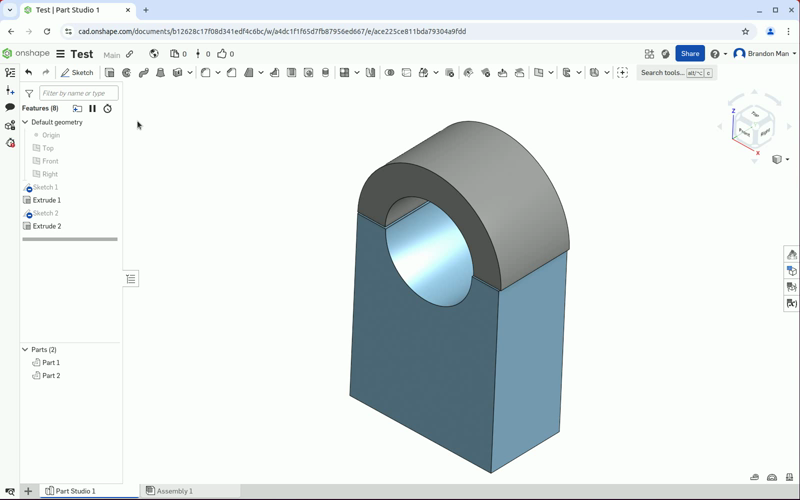
mouse_move(73, 189)
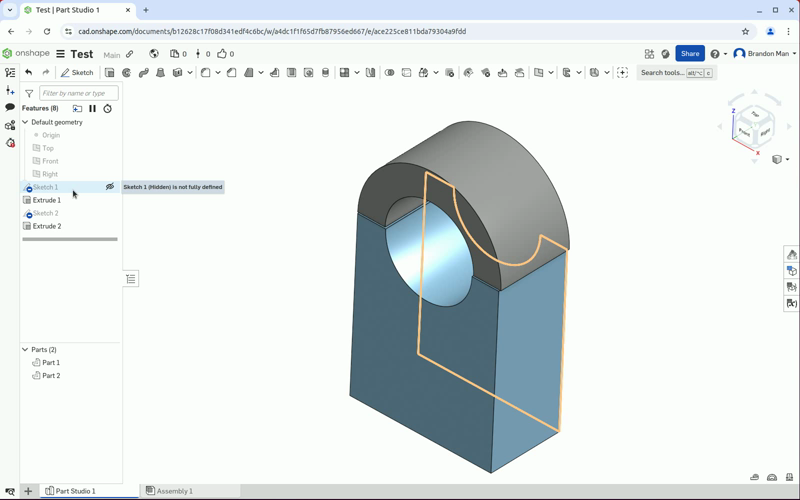
click(73, 189)